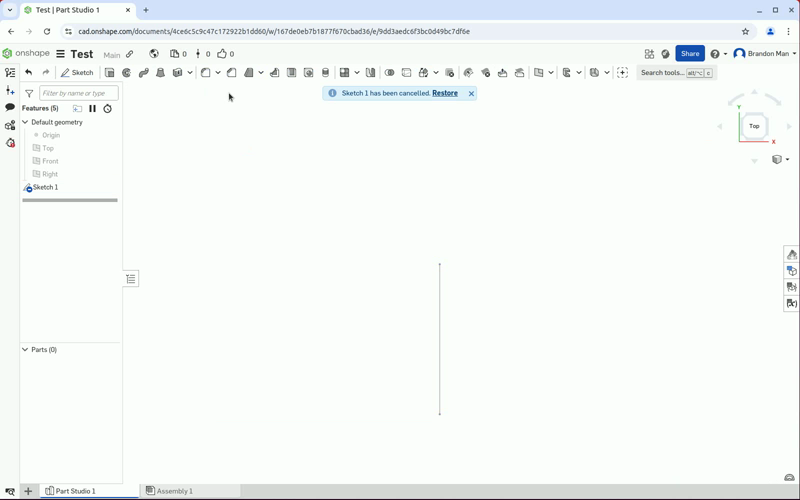
key(shift+h)
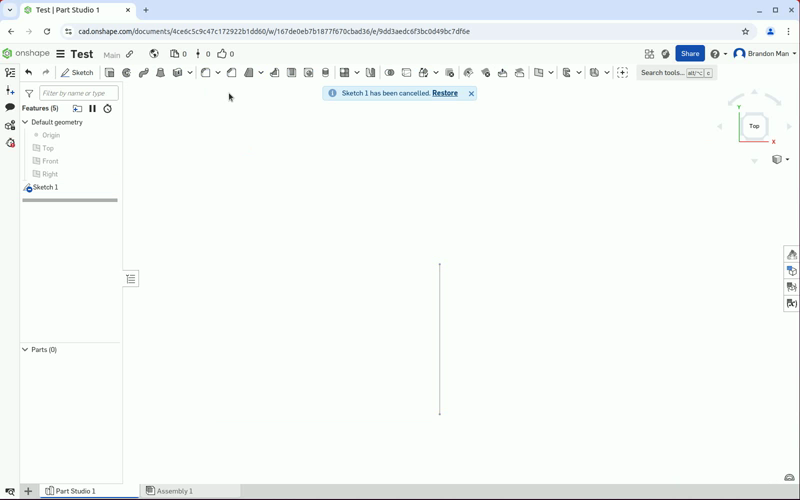
key(shift+s)
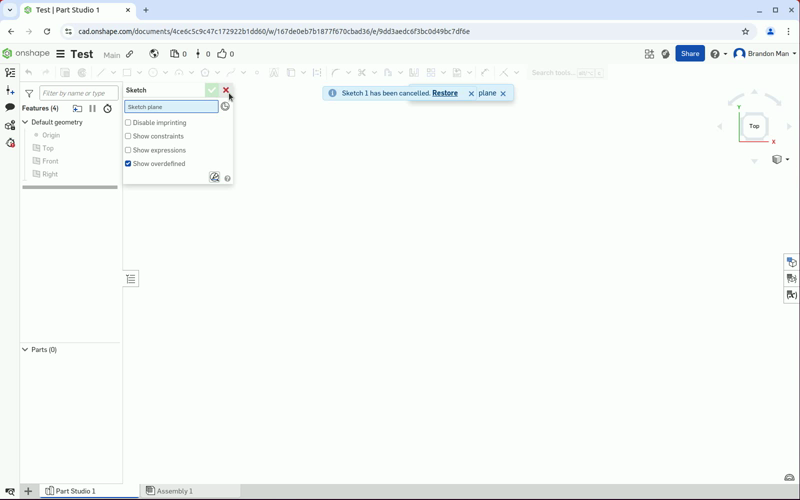
mouse_move(73, 150)
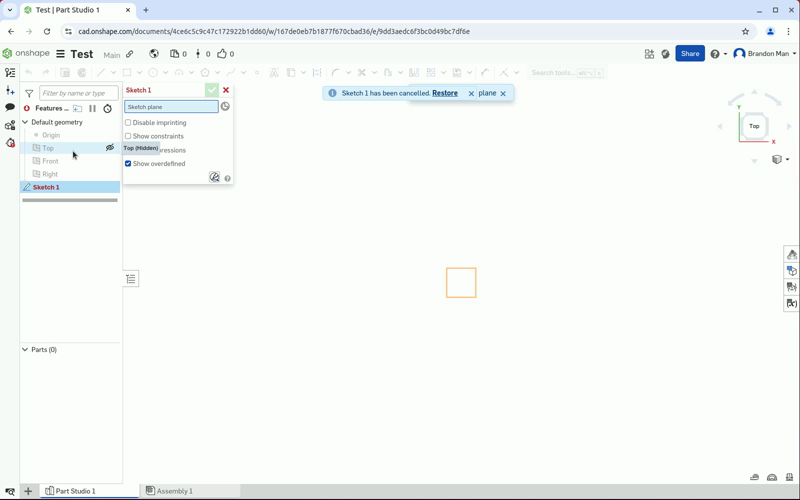
click(73, 150)
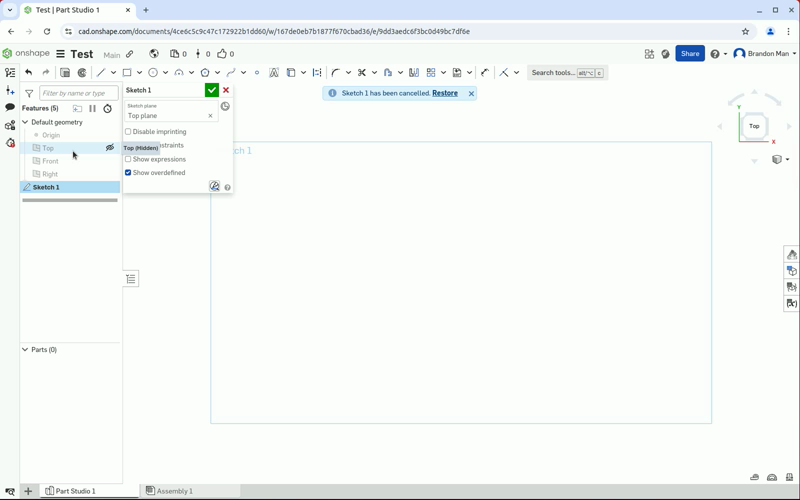
mouse_move(73, 352)
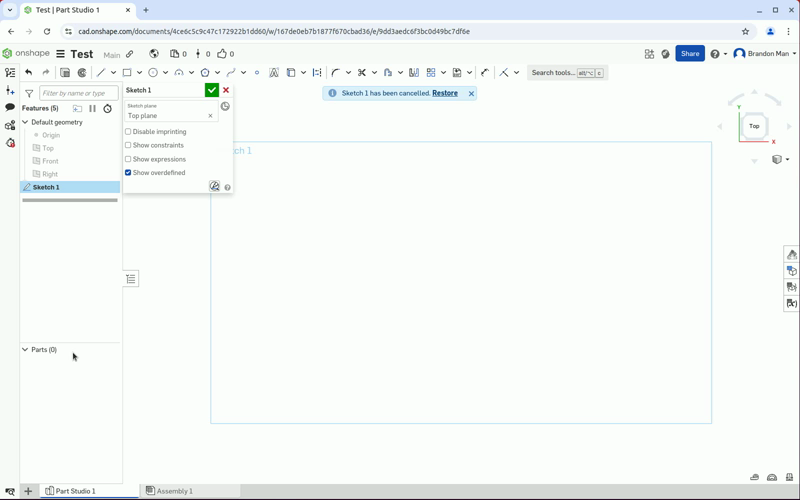
key(y)
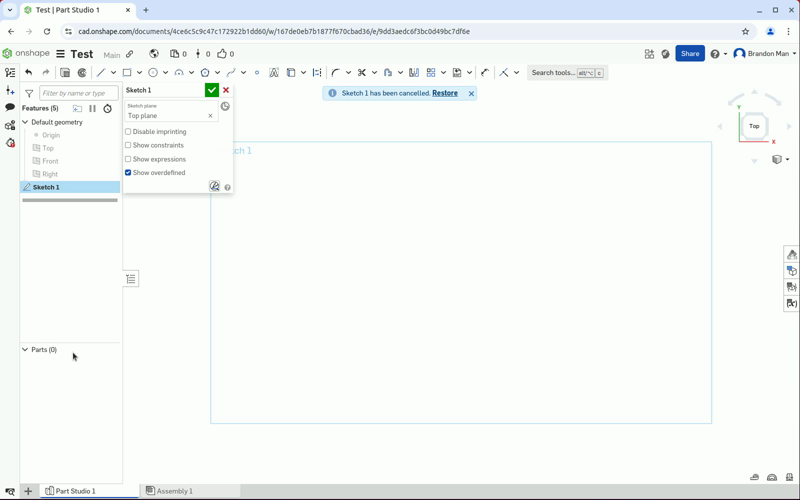
key(l)
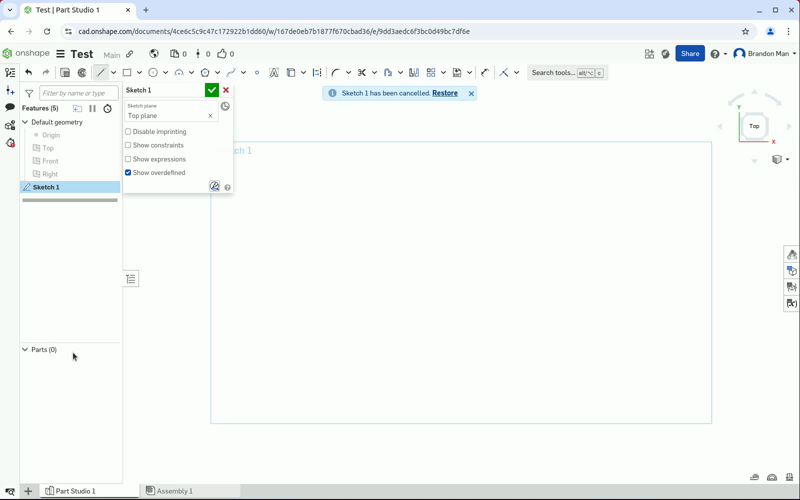
key_down(shift)
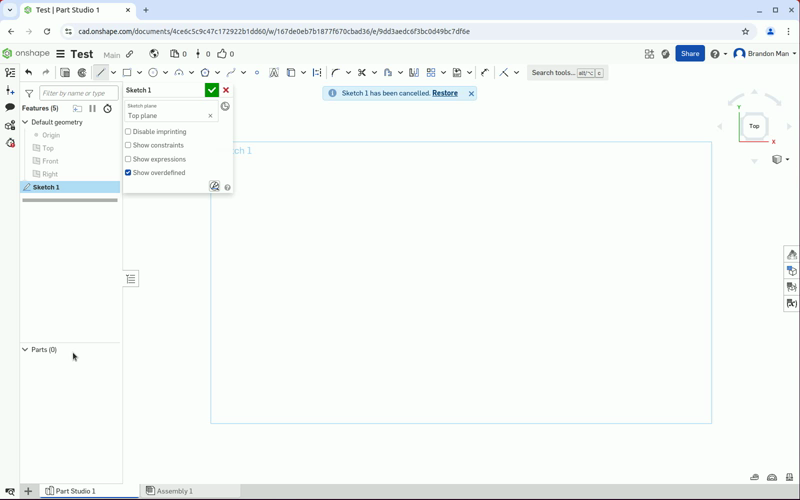
mouse_move(460, 282)
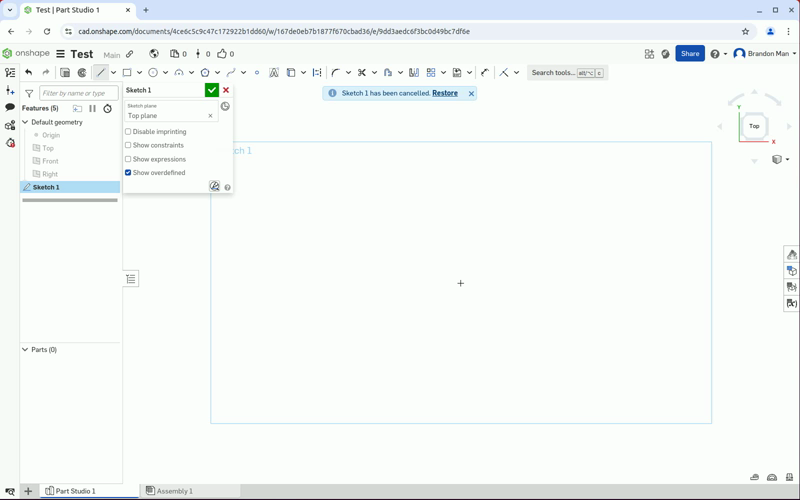
click(460, 282)
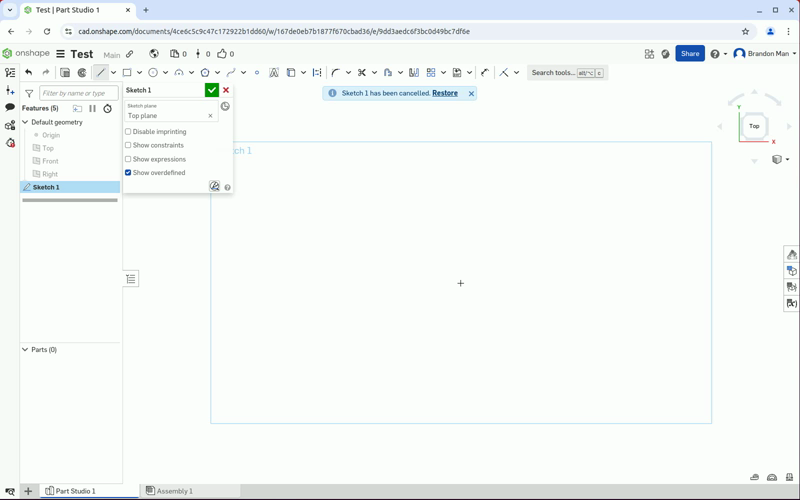
key_up(shift)
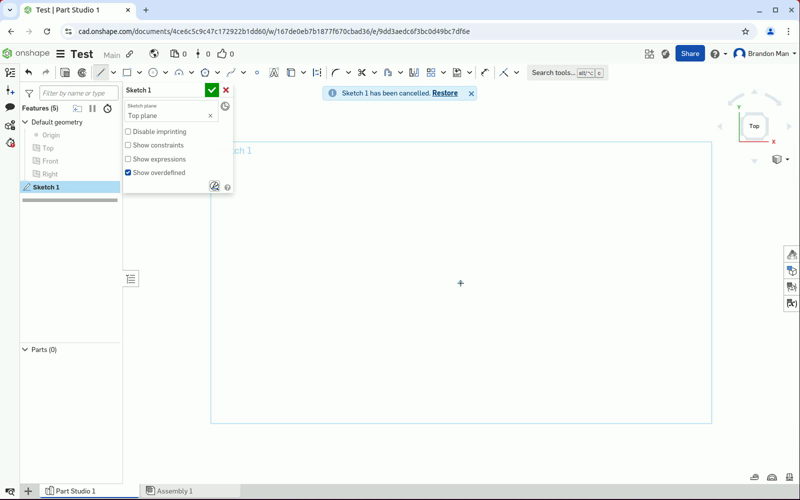
key_down(shift)
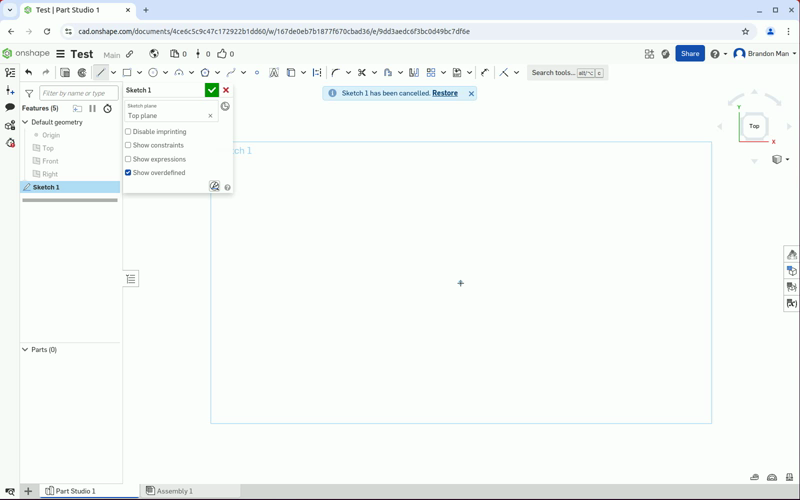
mouse_move(573, 282)
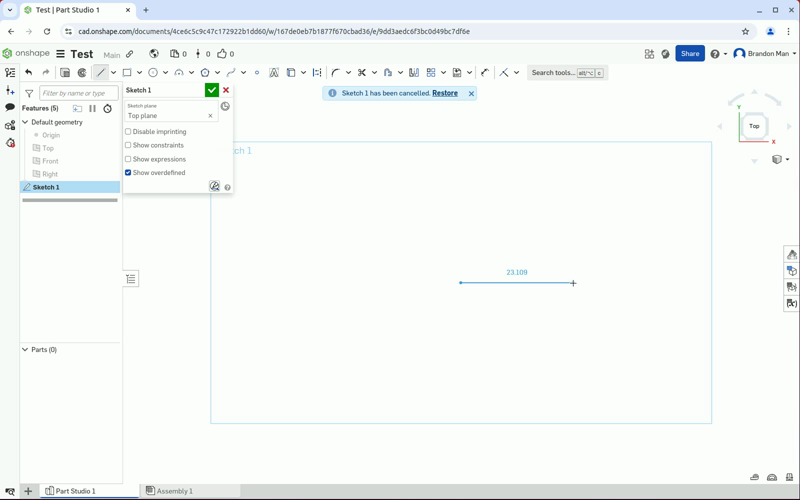
click(573, 282)
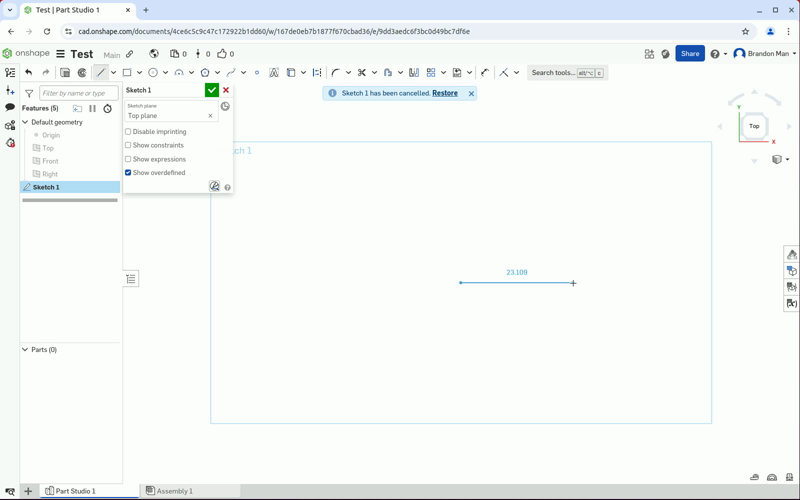
key_up(shift)
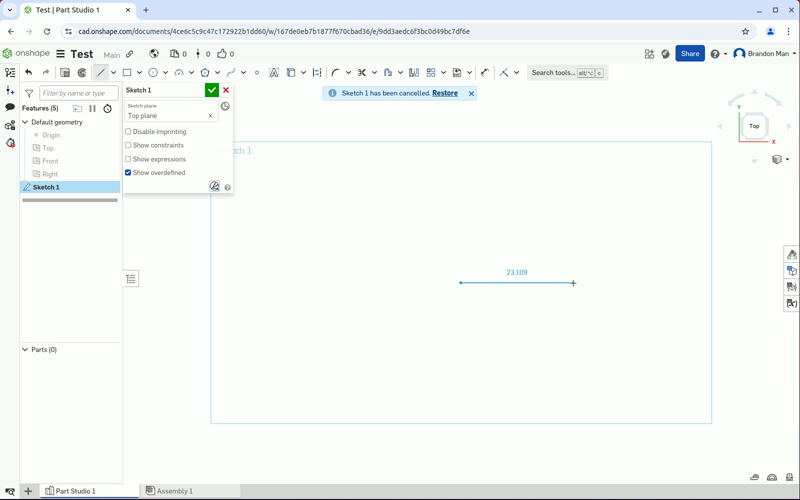
key_down(shift)
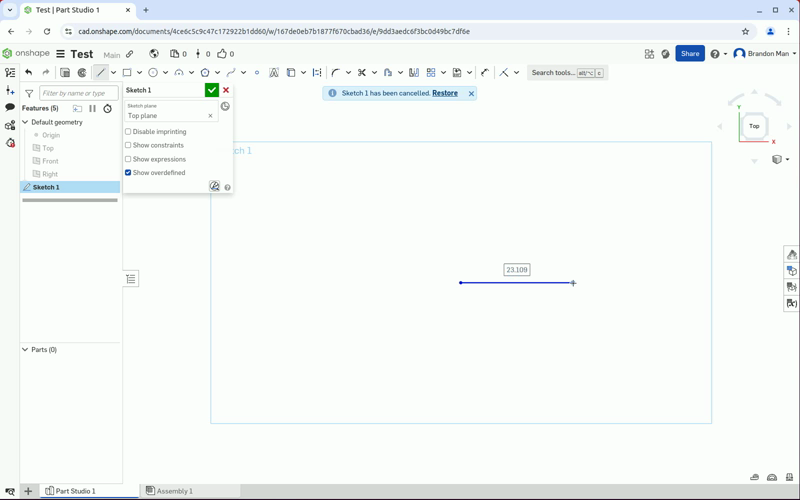
mouse_move(589, 282)
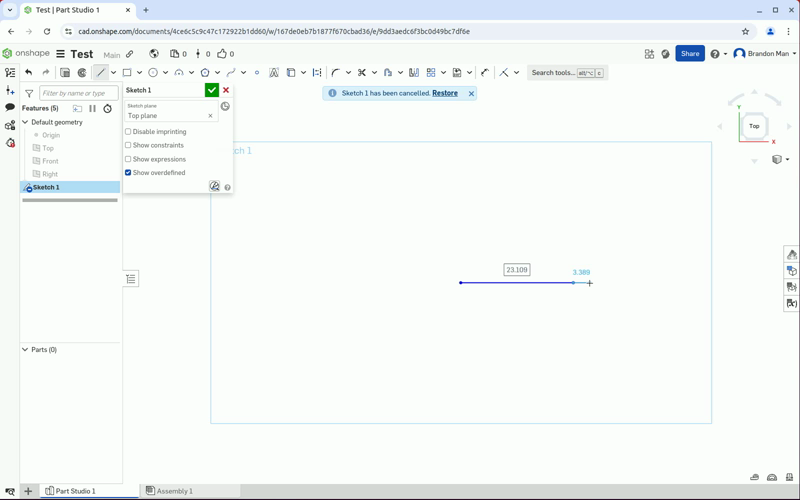
mouse_move(573, 281)
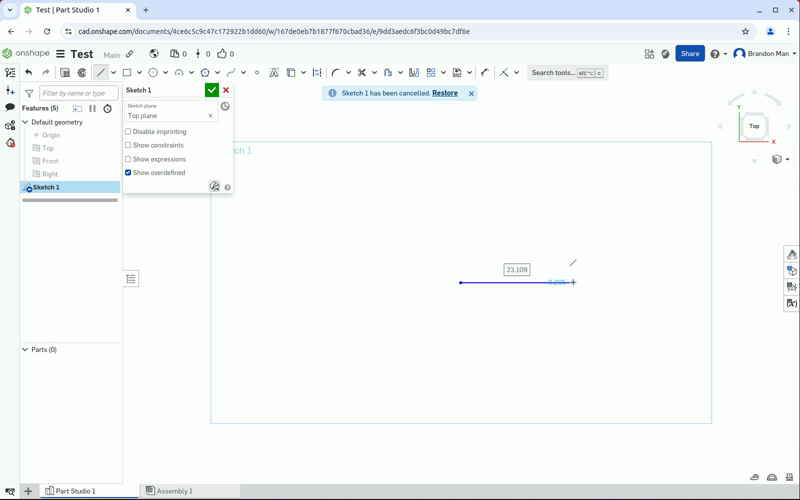
scroll(6)
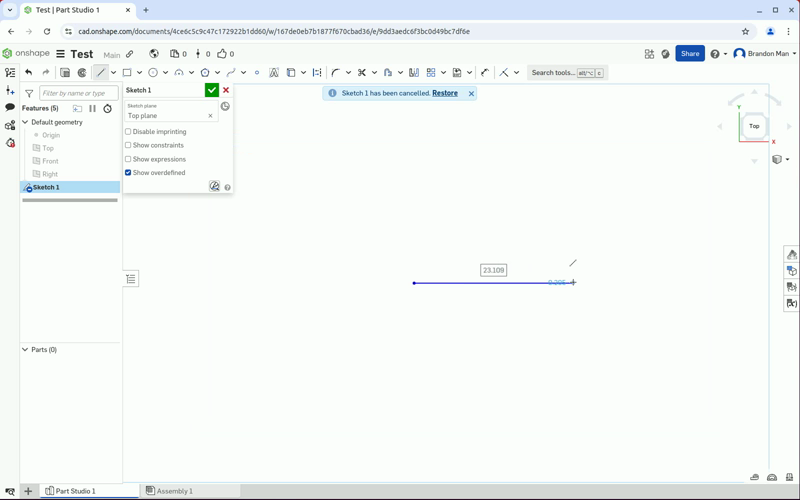
scroll(6)
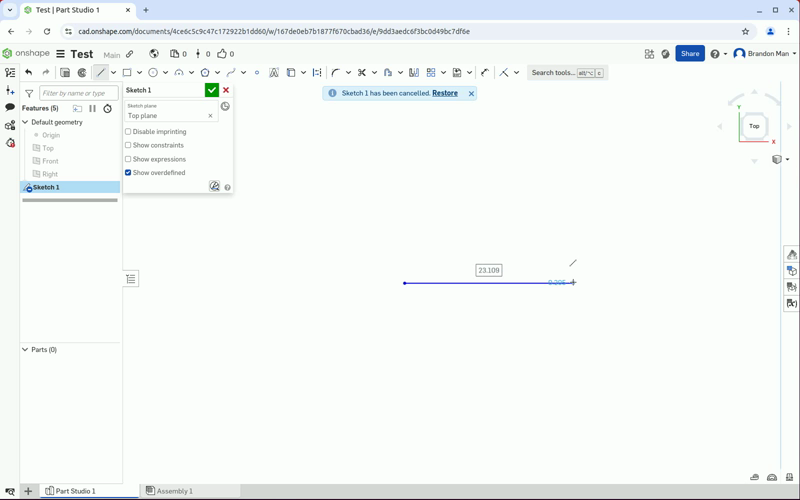
scroll(6)
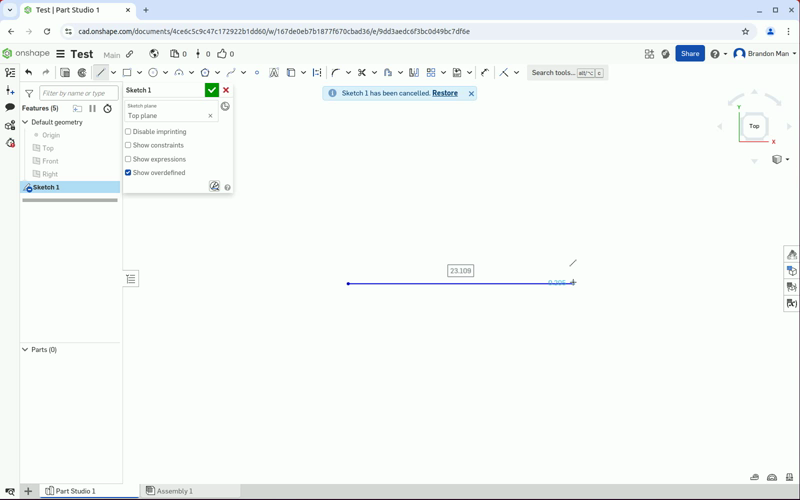
scroll(6)
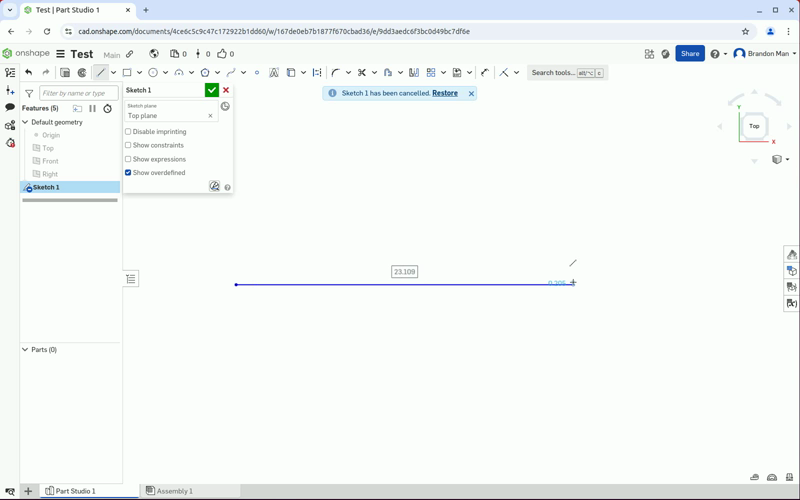
scroll(6)
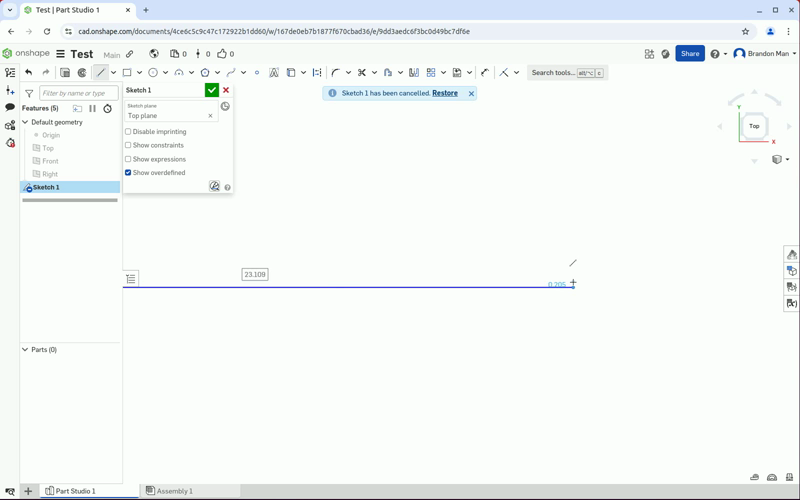
scroll(6)
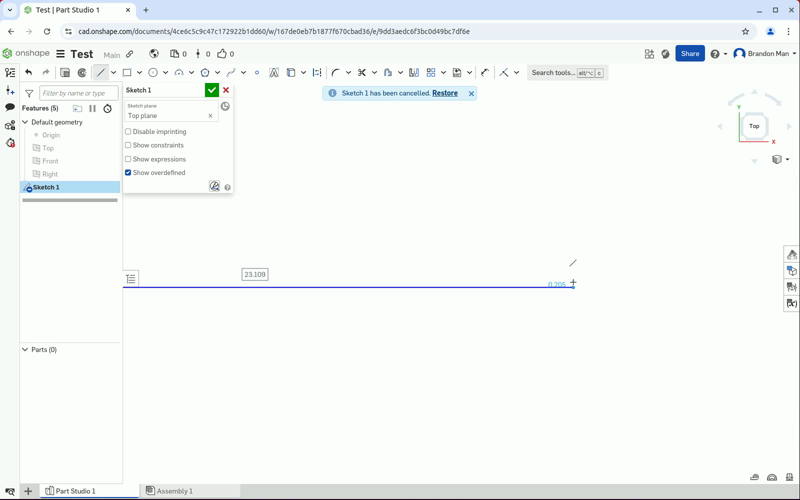
scroll(6)
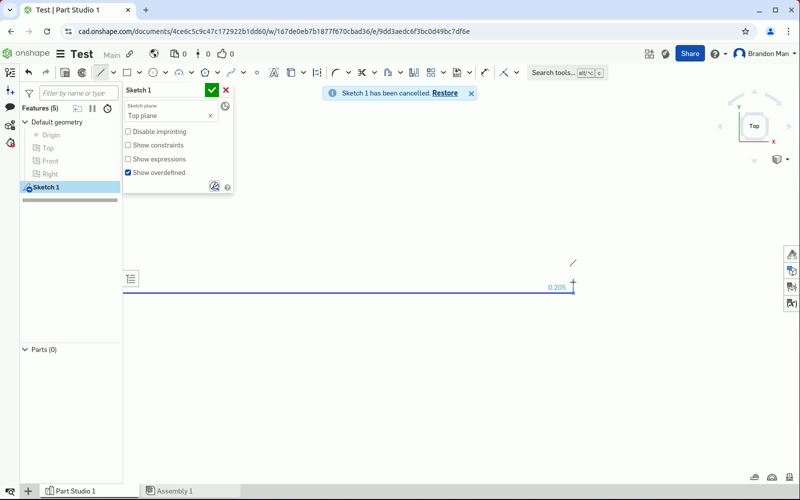
click(573, 281)
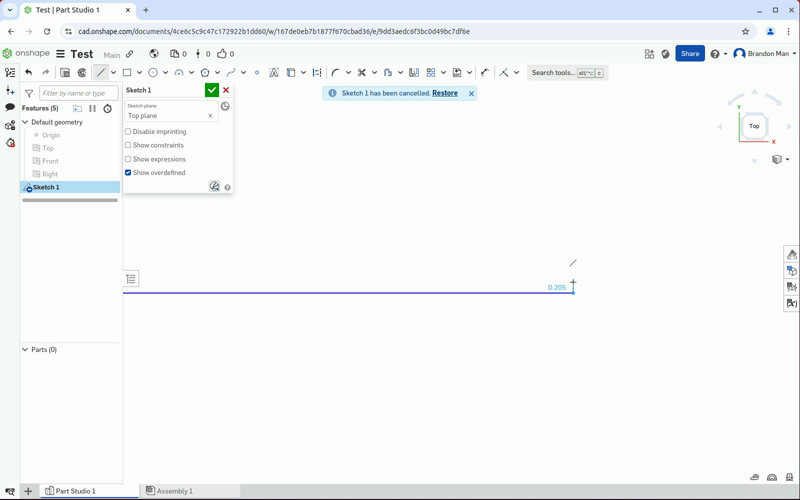
scroll(-6)
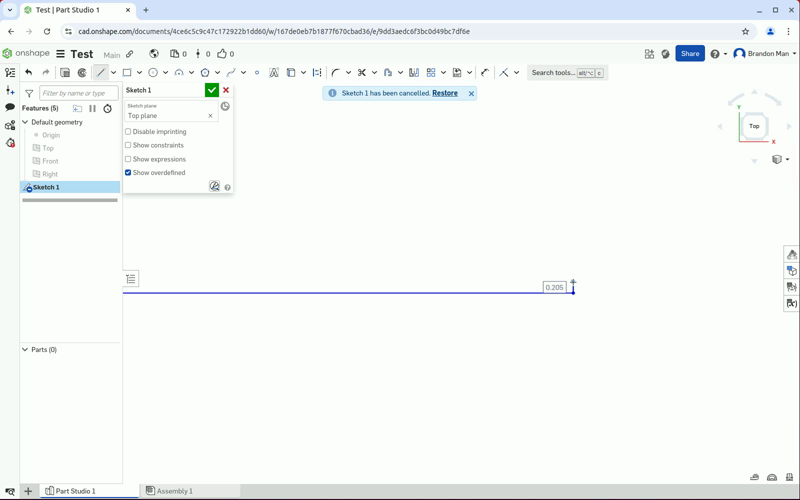
scroll(-6)
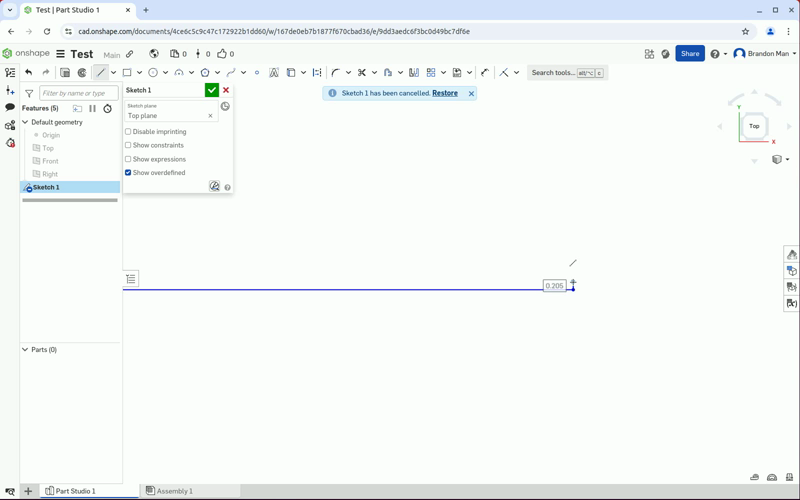
scroll(-6)
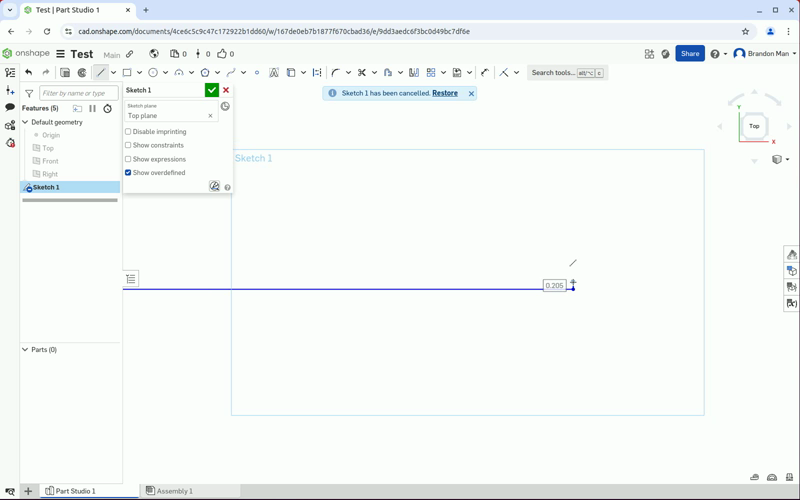
scroll(-6)
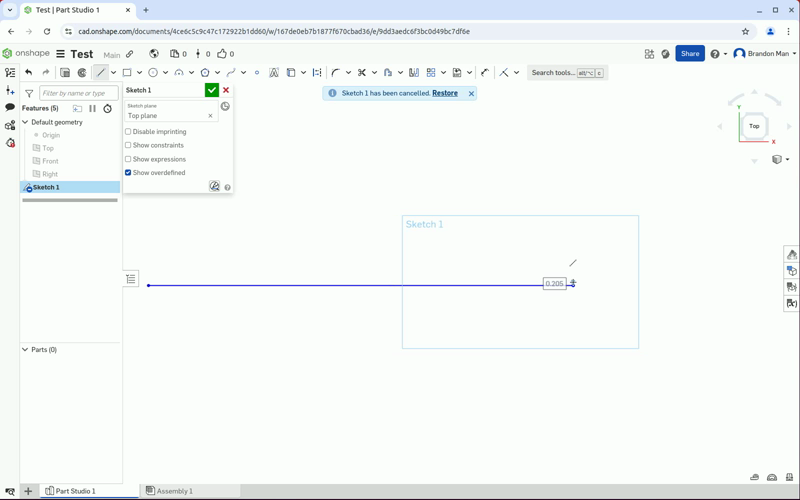
scroll(-6)
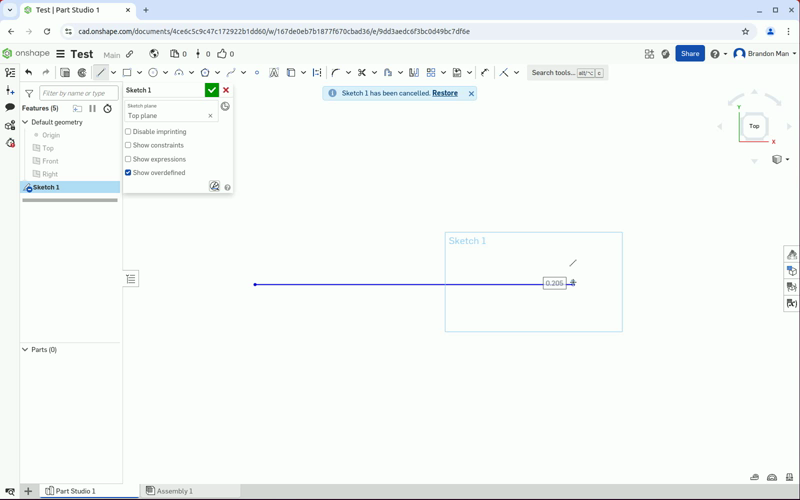
scroll(-6)
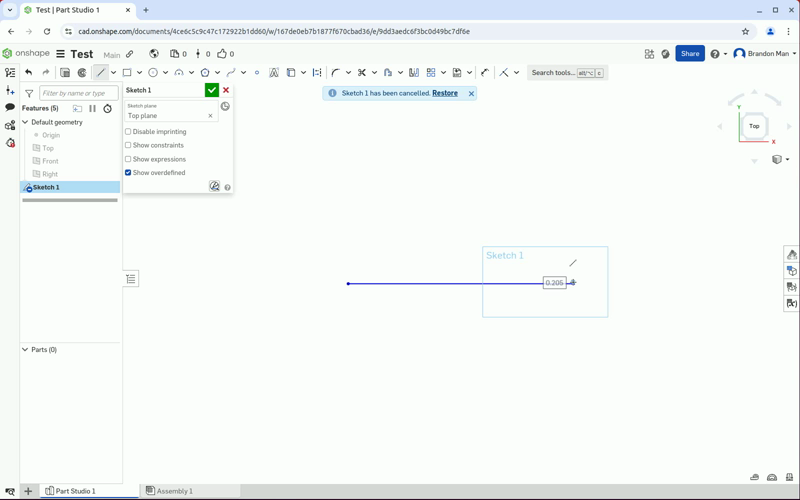
scroll(-6)
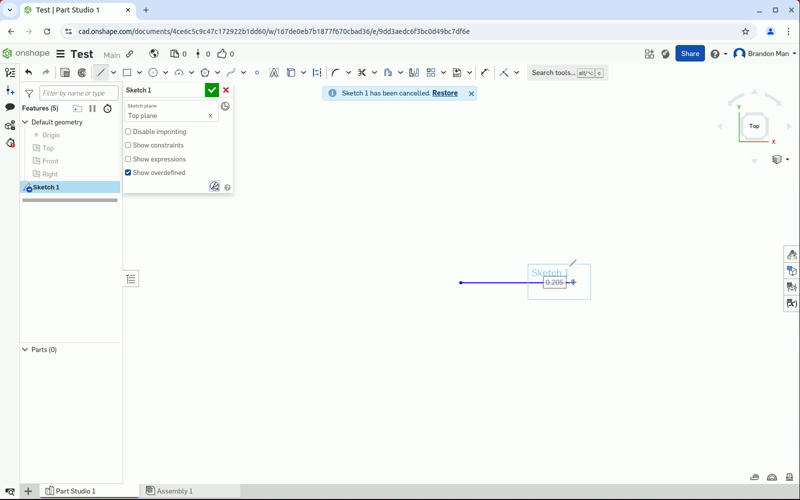
key_up(shift)
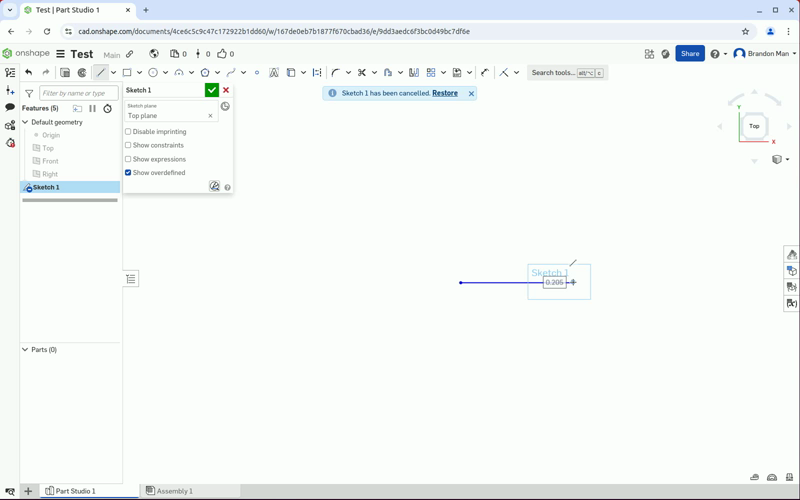
key_down(shift)
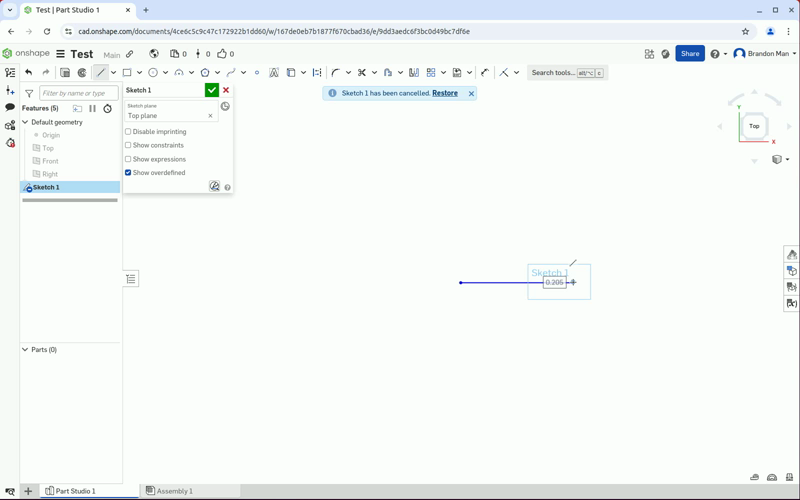
mouse_move(589, 281)
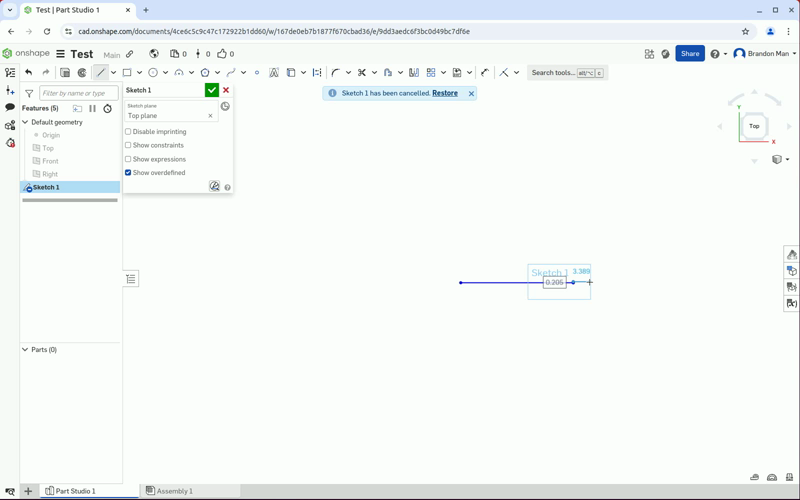
mouse_move(564, 281)
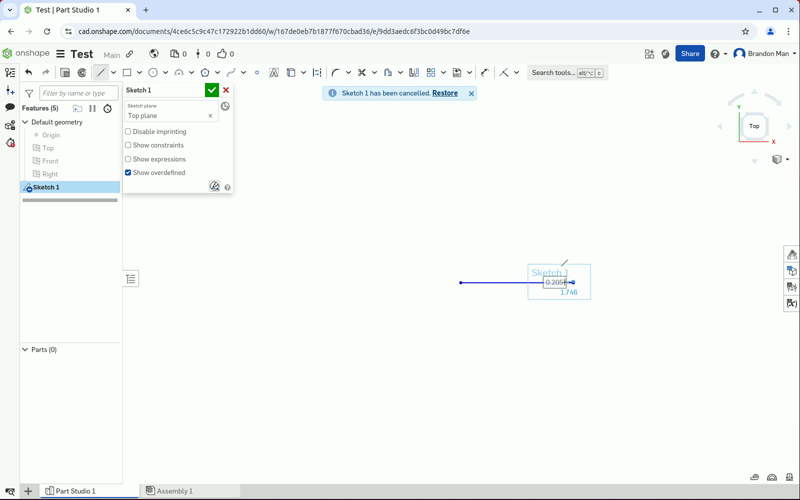
click(564, 281)
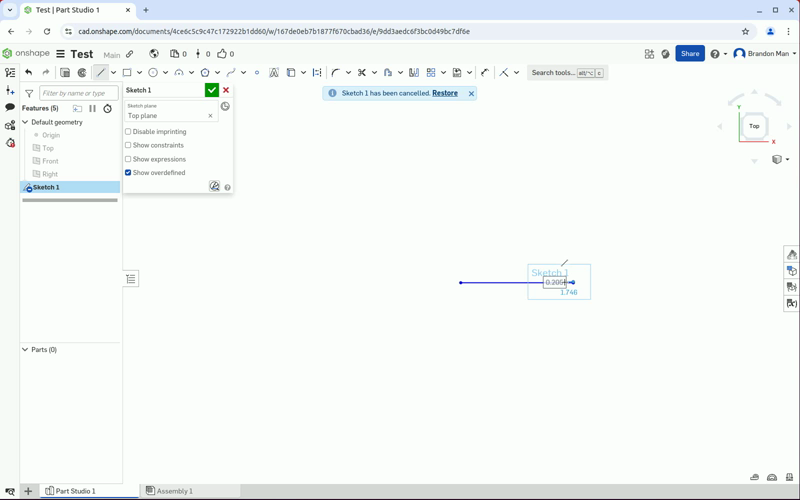
key_up(shift)
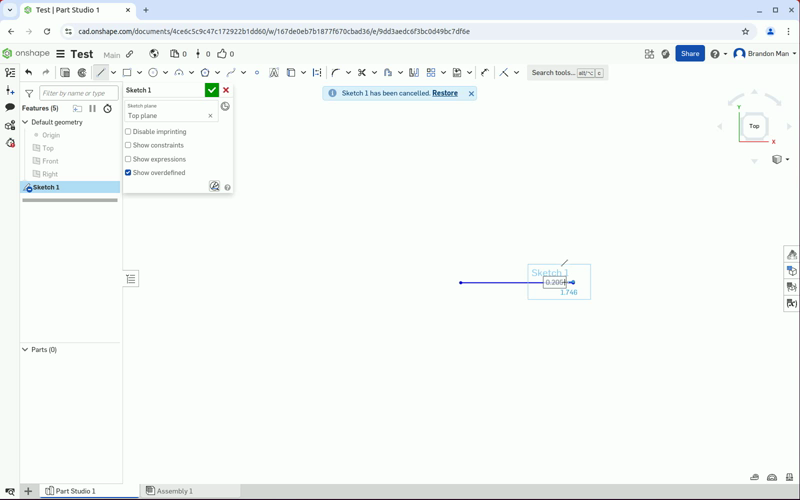
key_down(shift)
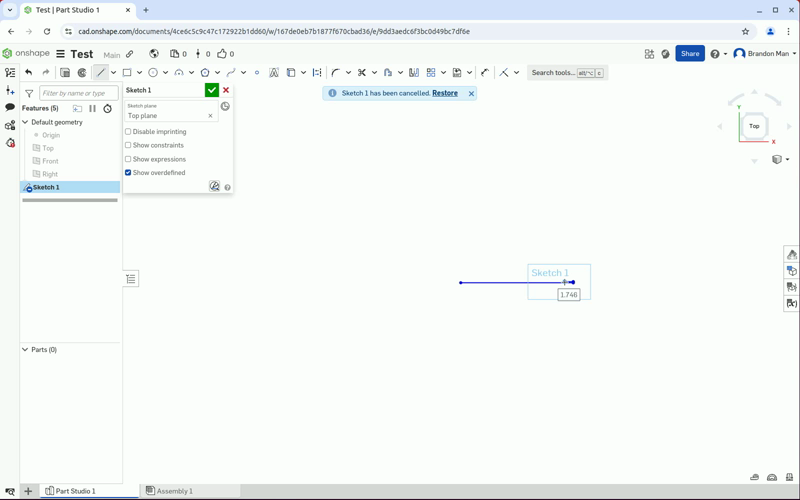
mouse_move(589, 281)
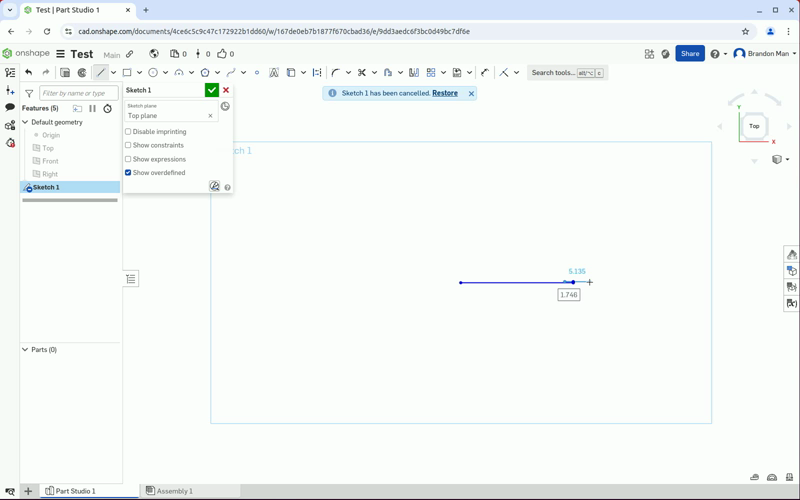
mouse_move(564, 223)
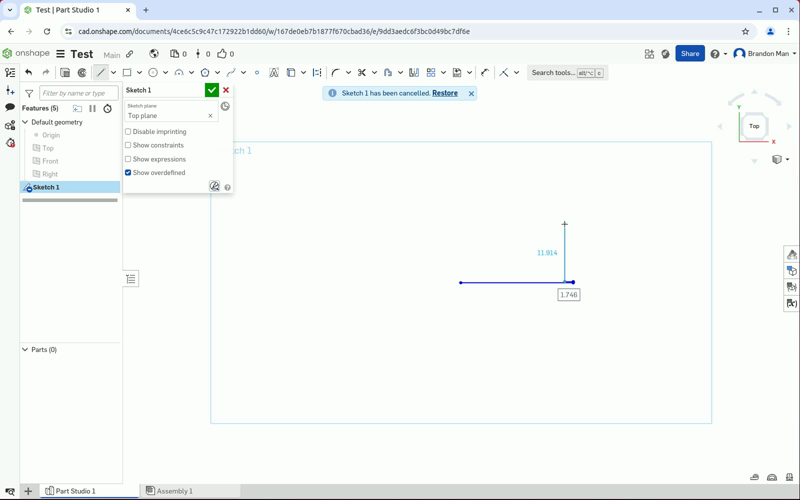
click(564, 223)
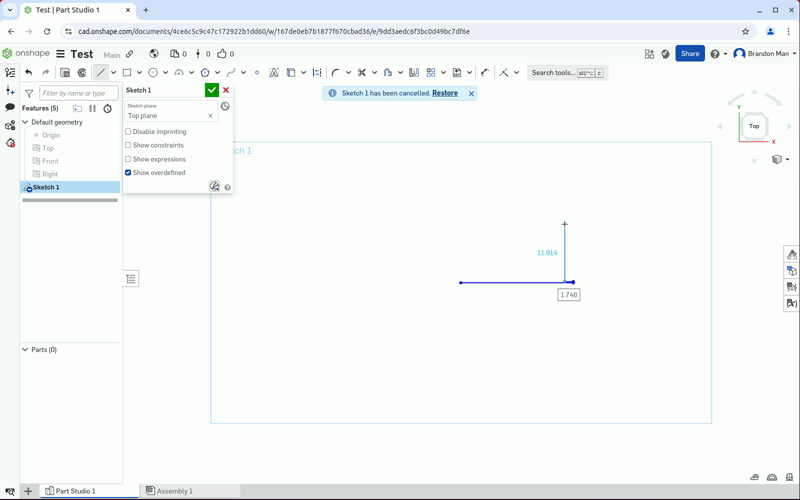
key_up(shift)
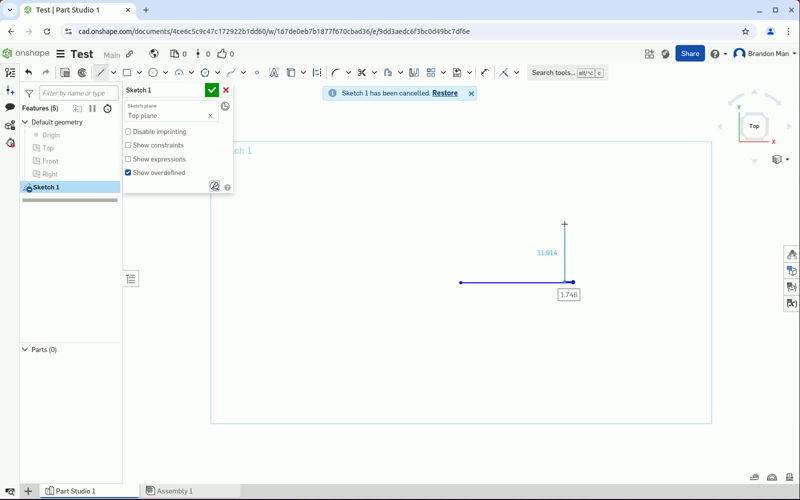
key_down(shift)
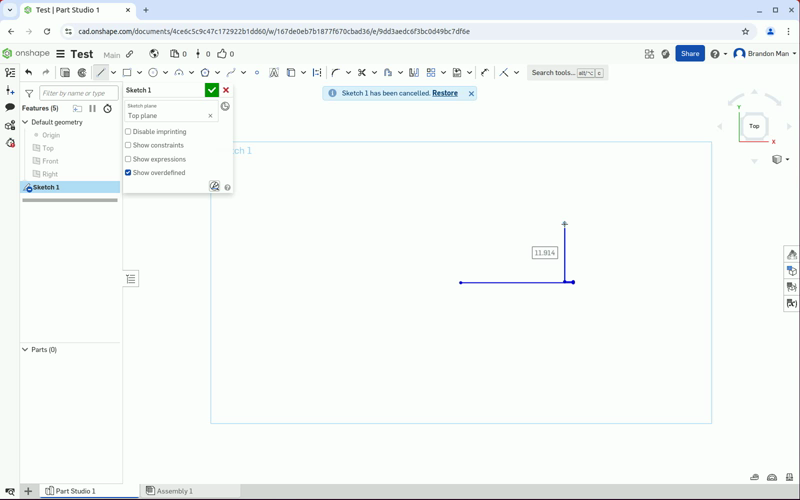
mouse_move(589, 223)
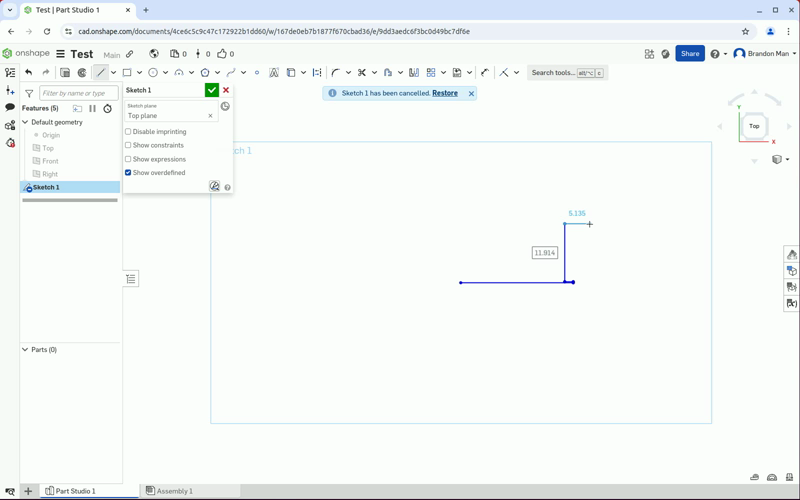
mouse_move(573, 223)
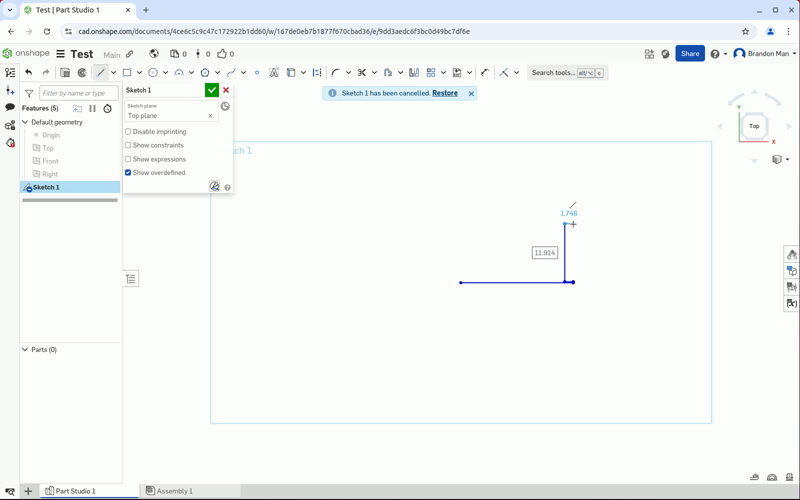
click(573, 223)
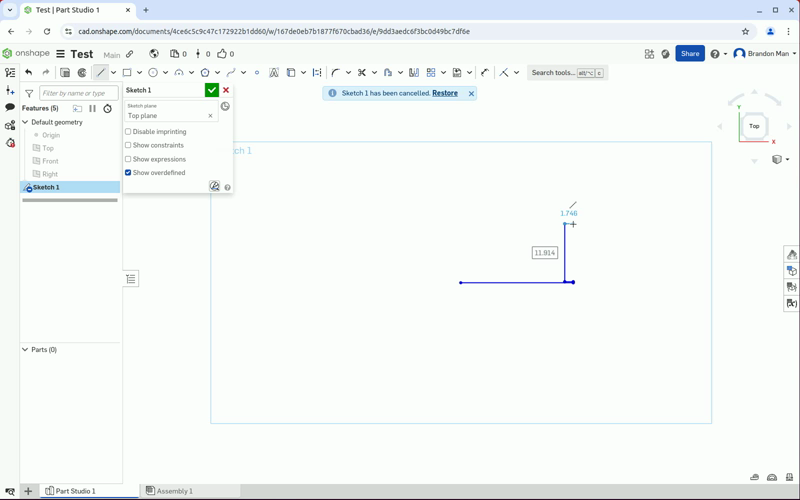
key_up(shift)
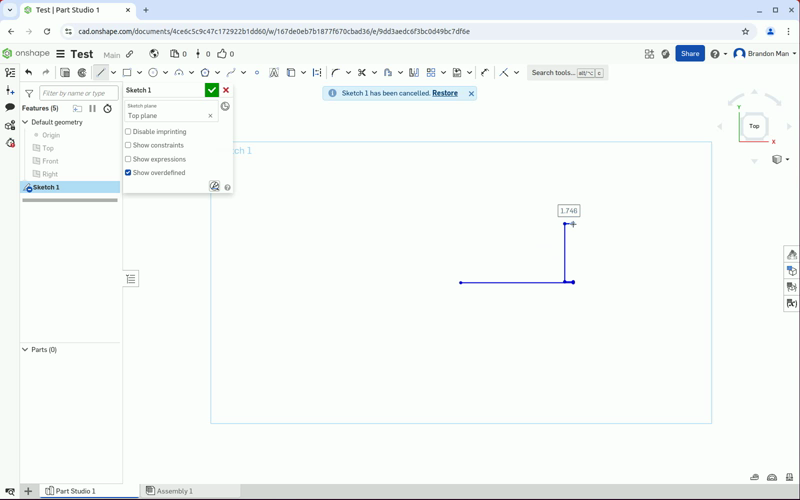
key_down(shift)
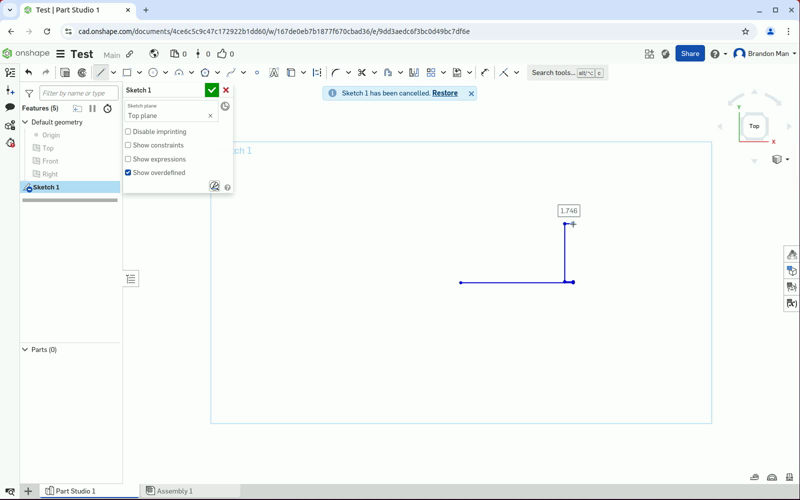
mouse_move(589, 223)
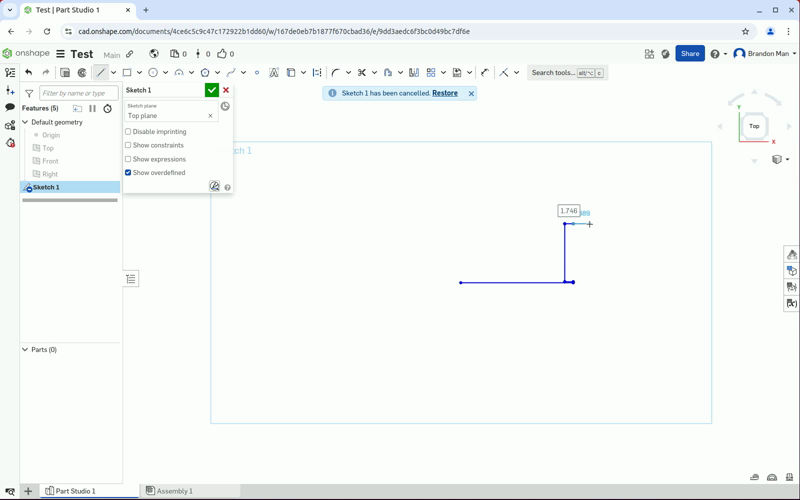
mouse_move(573, 222)
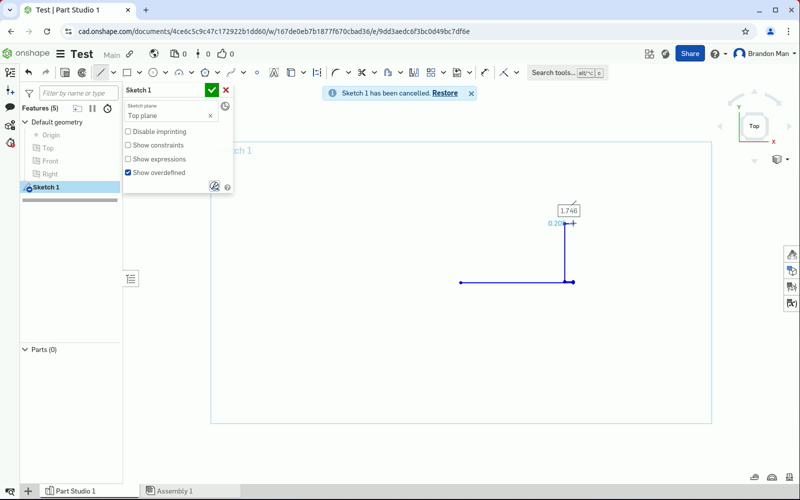
scroll(6)
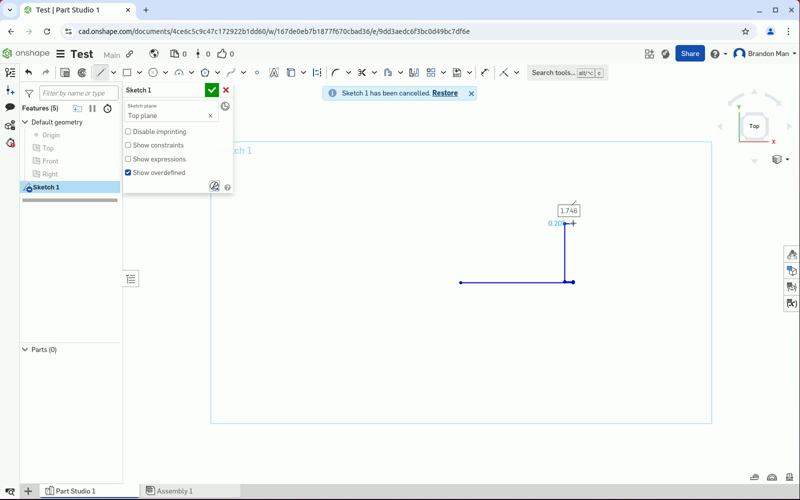
scroll(6)
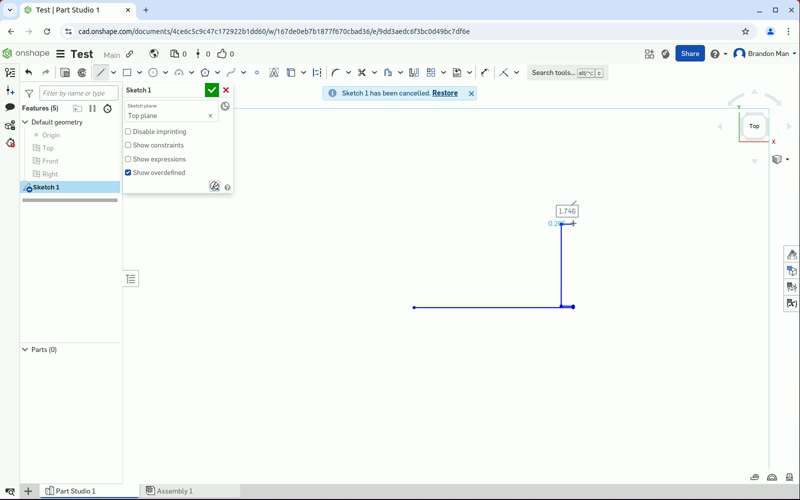
scroll(6)
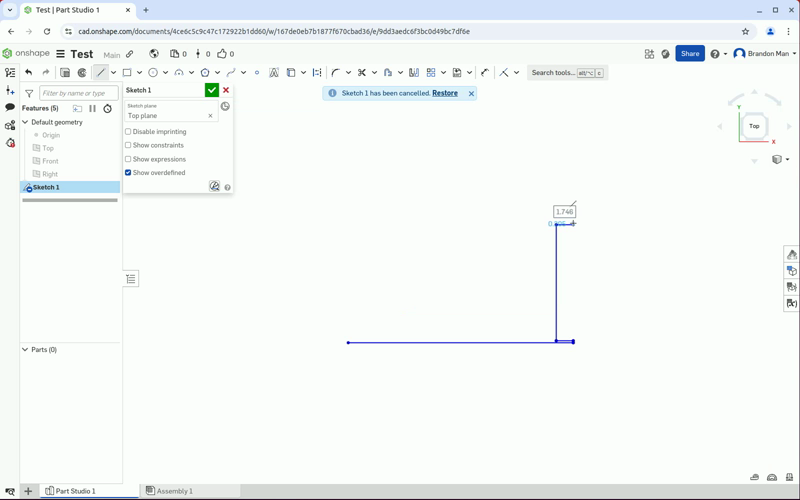
scroll(6)
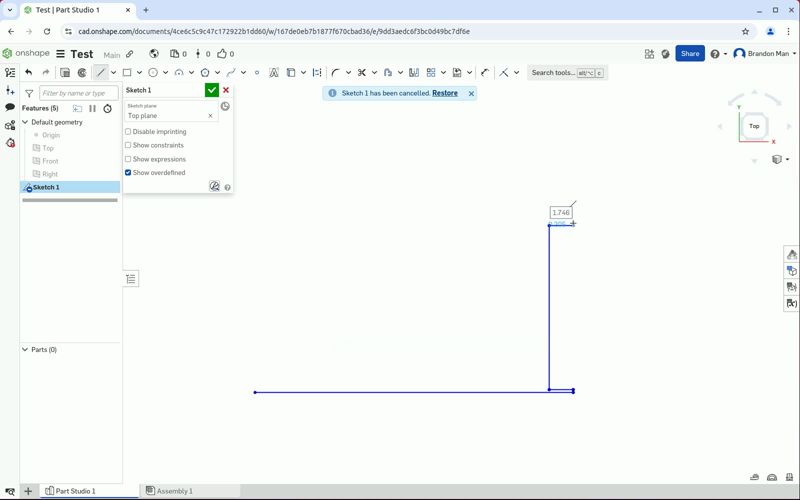
scroll(6)
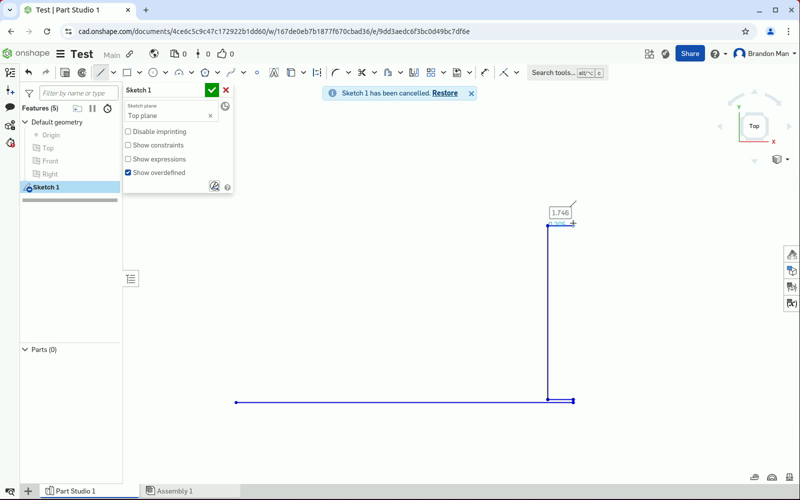
scroll(6)
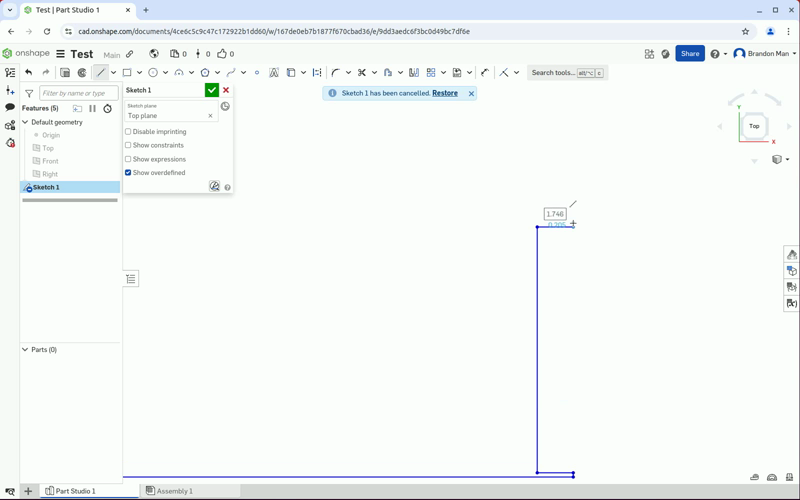
scroll(6)
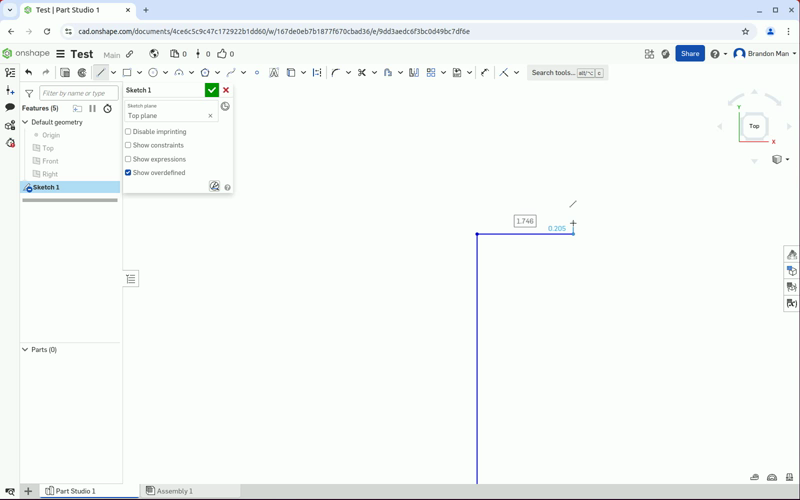
click(573, 222)
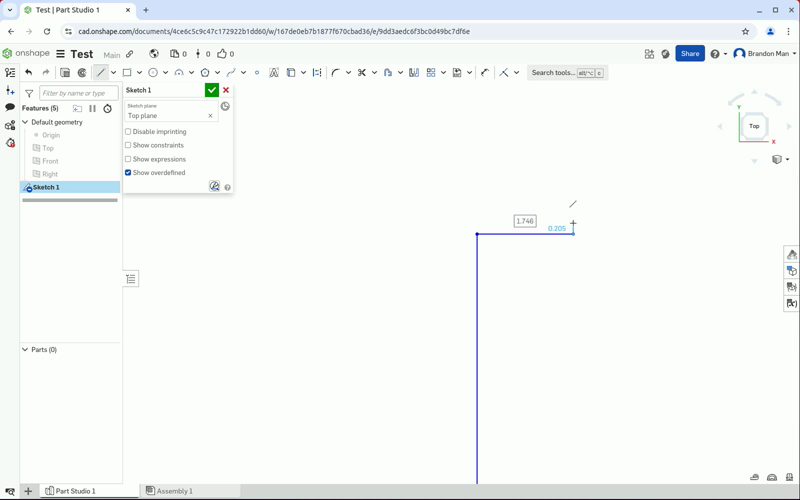
scroll(-6)
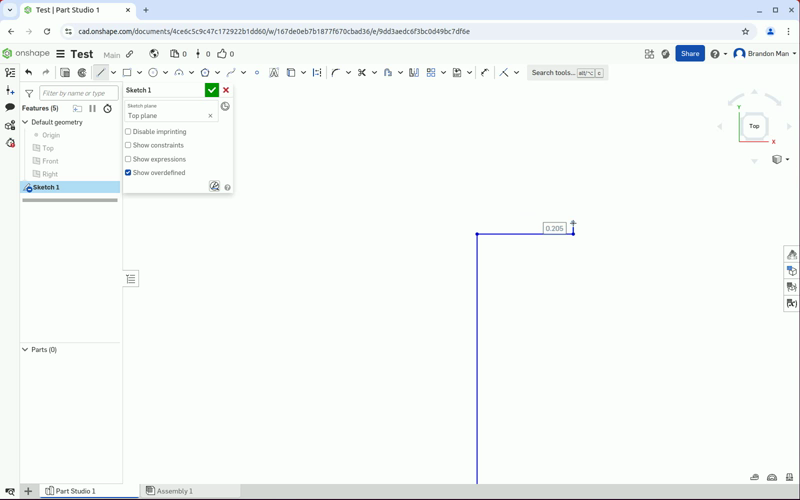
scroll(-6)
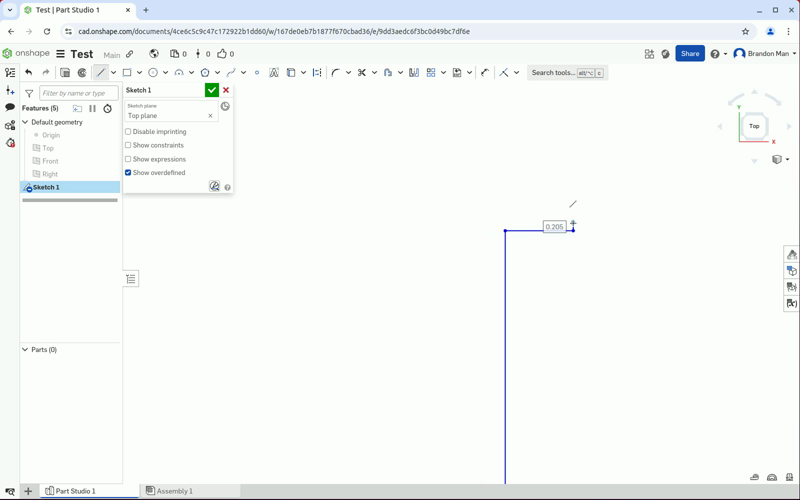
scroll(-6)
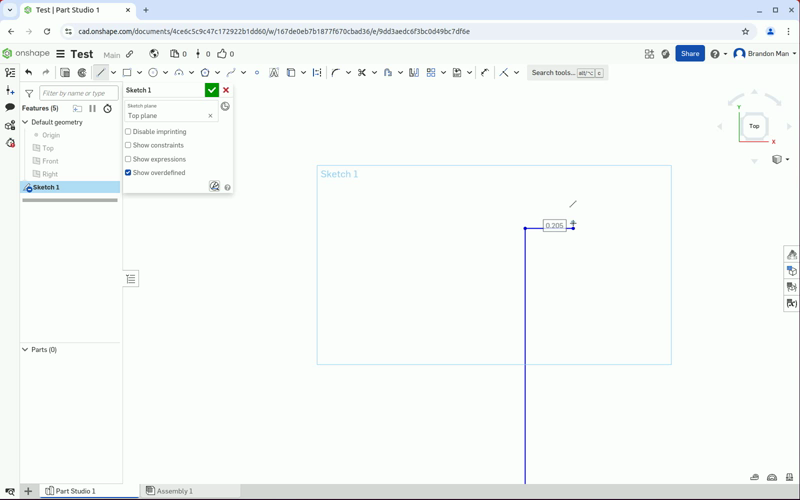
scroll(-6)
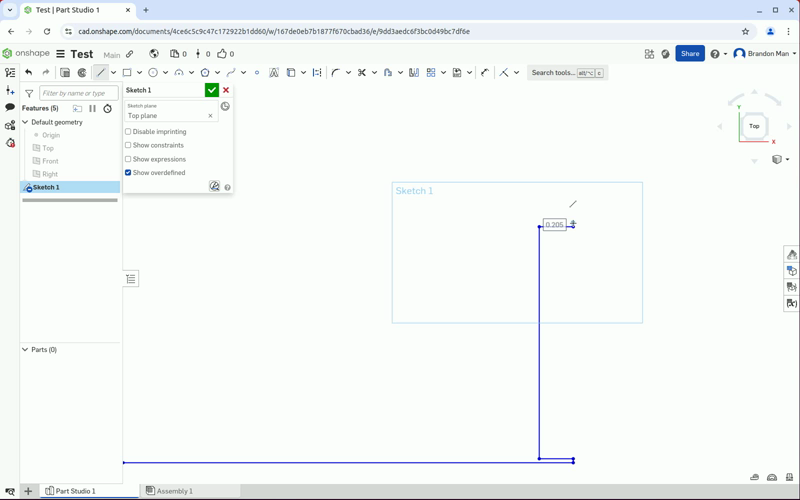
scroll(-6)
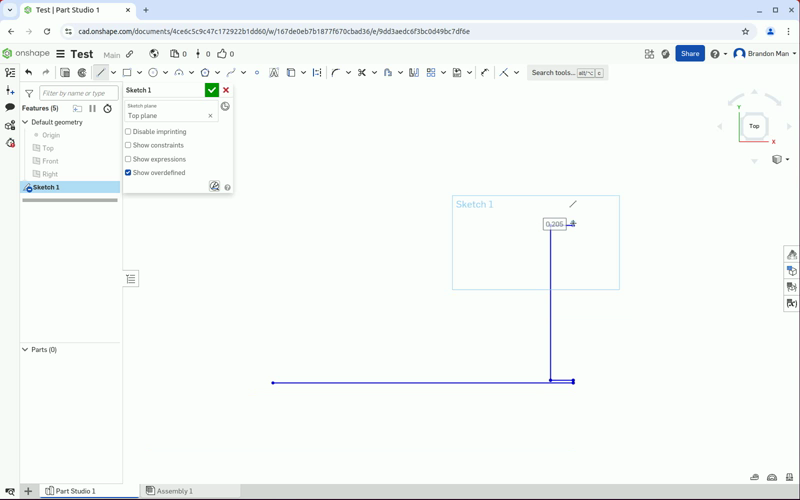
scroll(-6)
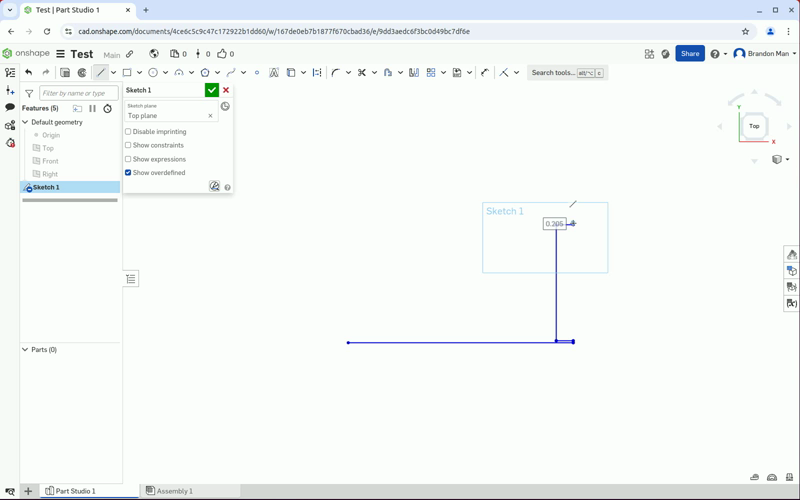
scroll(-6)
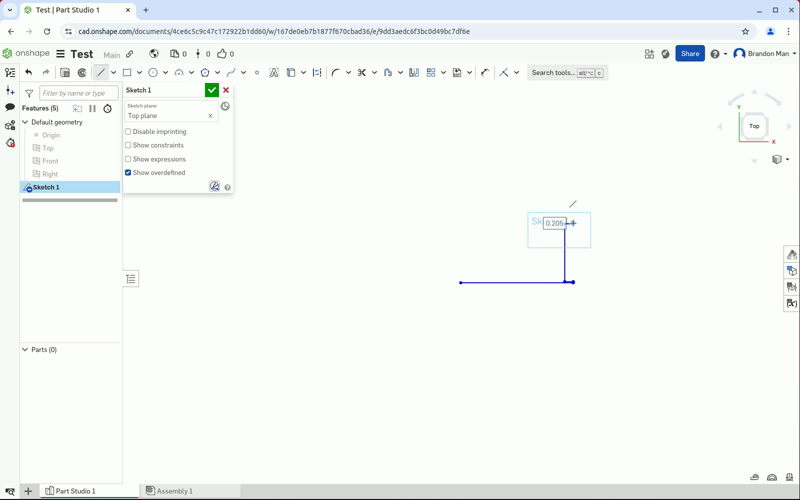
key_up(shift)
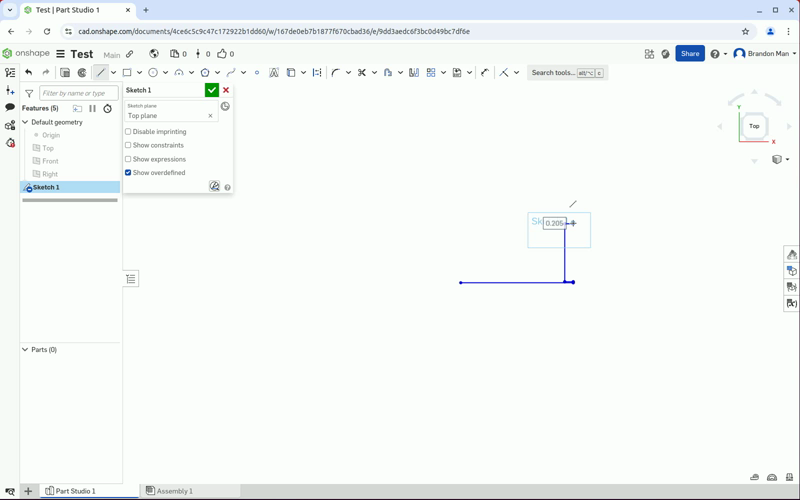
key_down(shift)
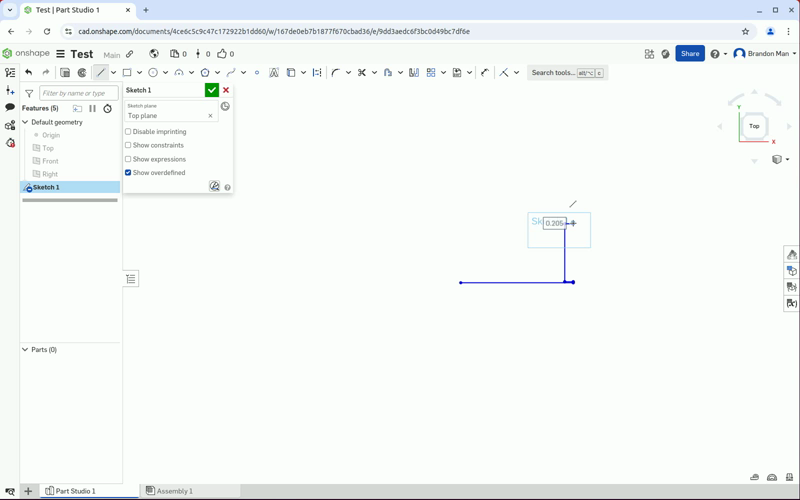
mouse_move(460, 222)
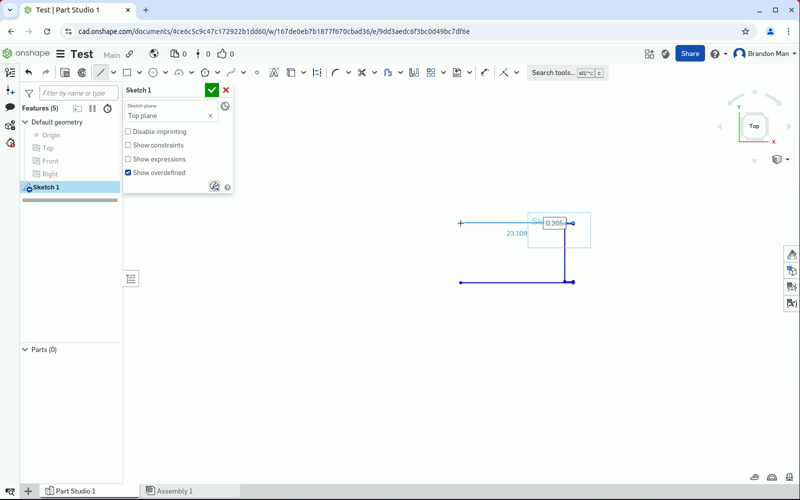
click(460, 222)
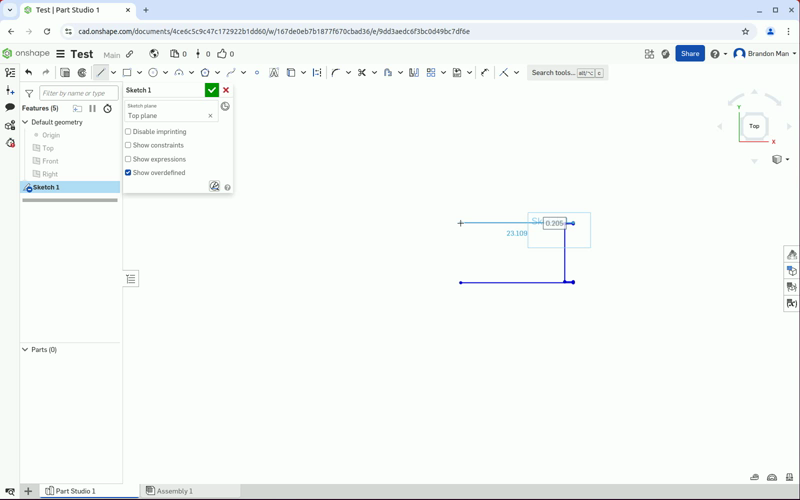
key_up(shift)
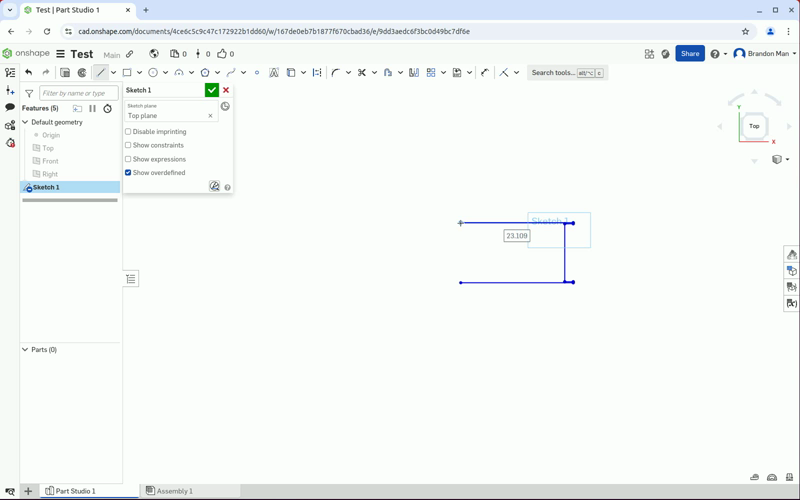
key_down(shift)
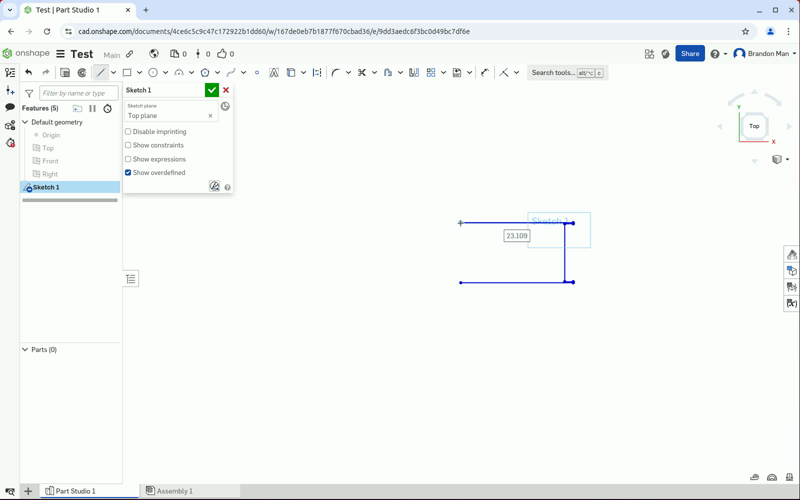
mouse_move(460, 282)
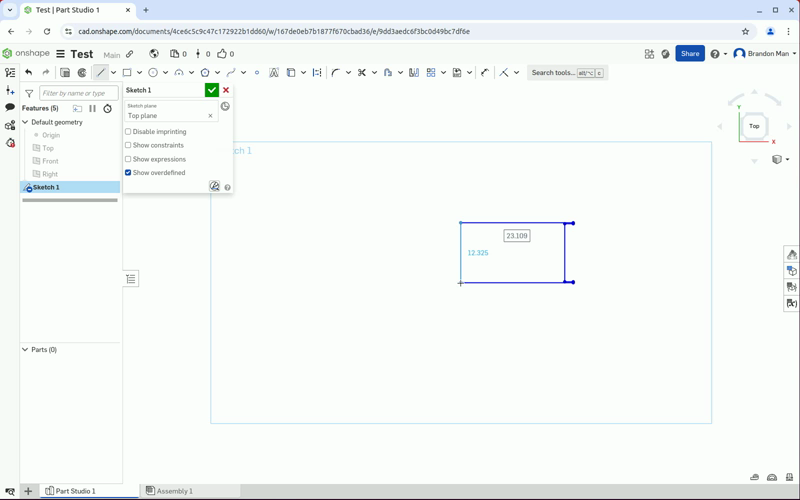
key_up(shift)
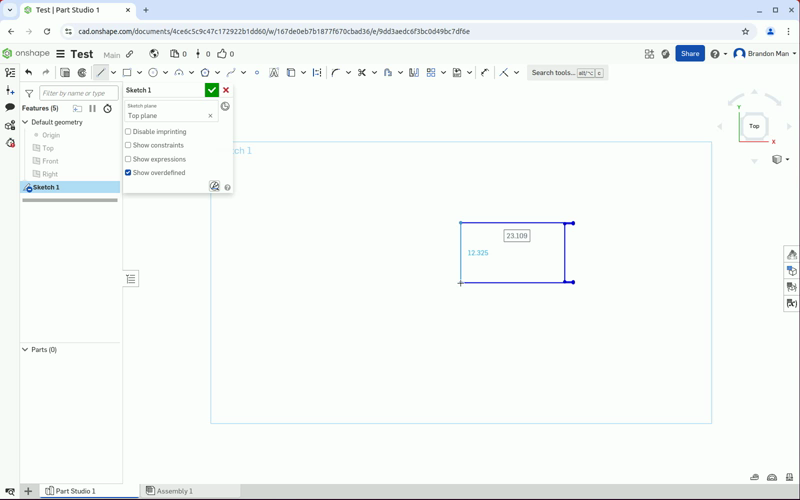
click(460, 282)
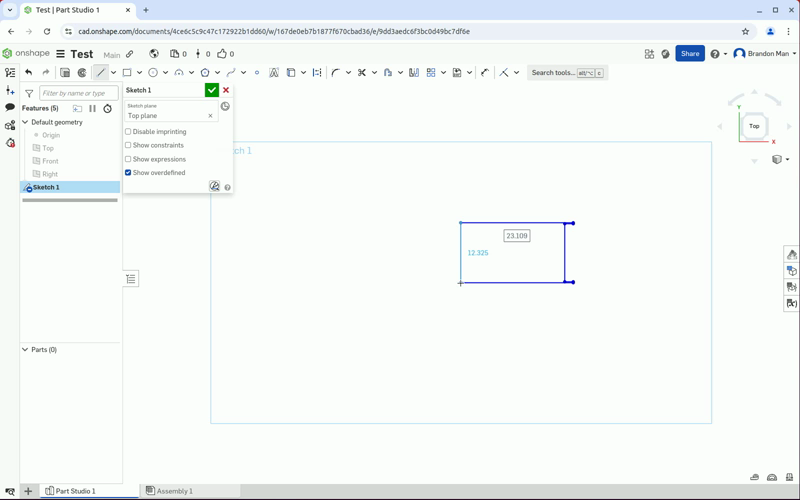
key(esc)
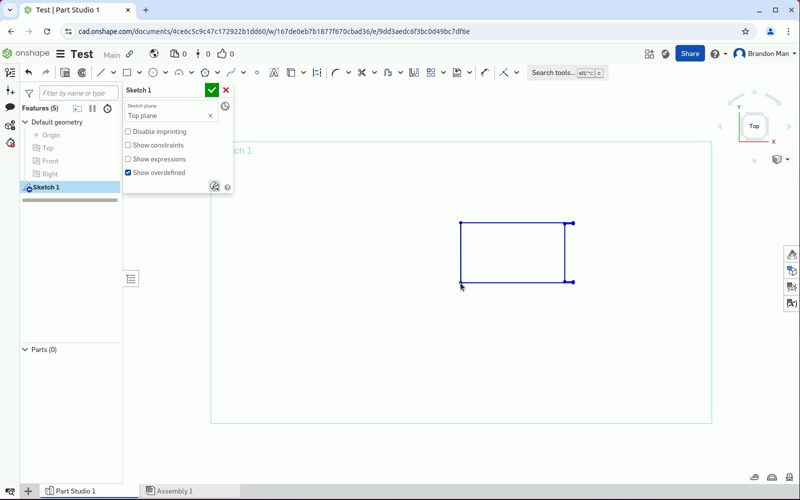
mouse_move(532, 245)
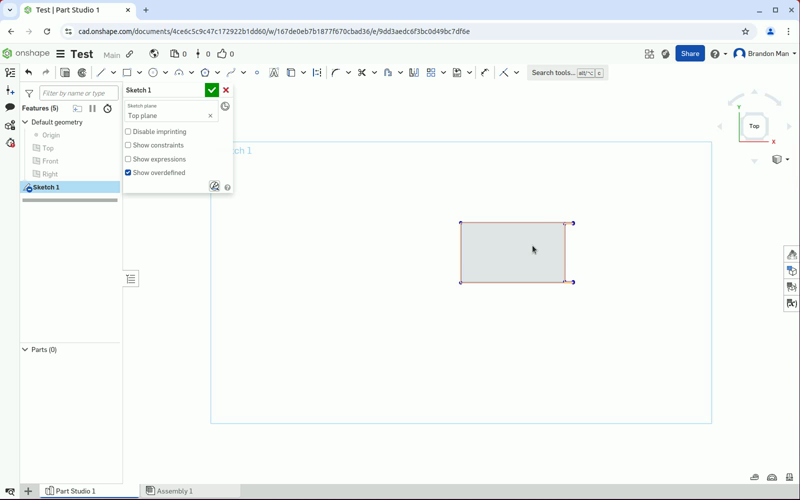
click(532, 245)
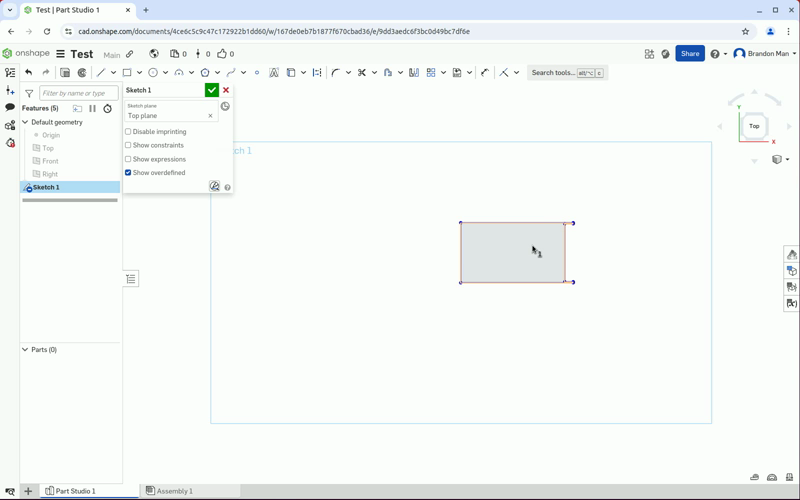
mouse_move(73, 352)
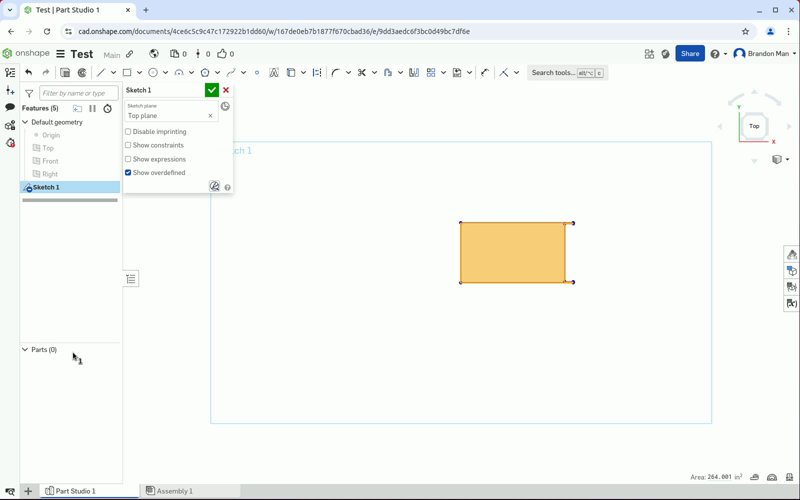
key(shift+y)
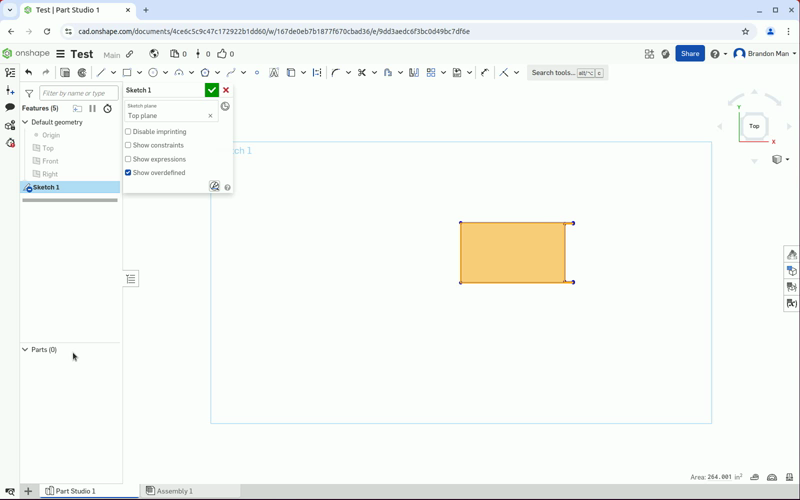
key(shift+e)
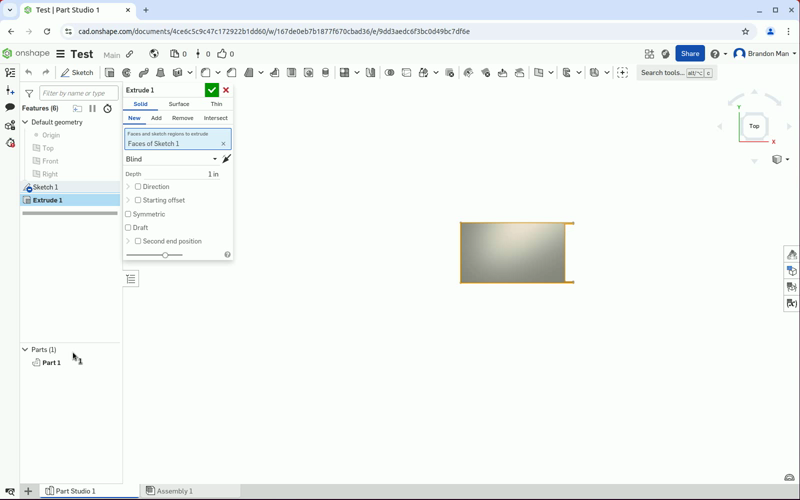
mouse_move(143, 106)
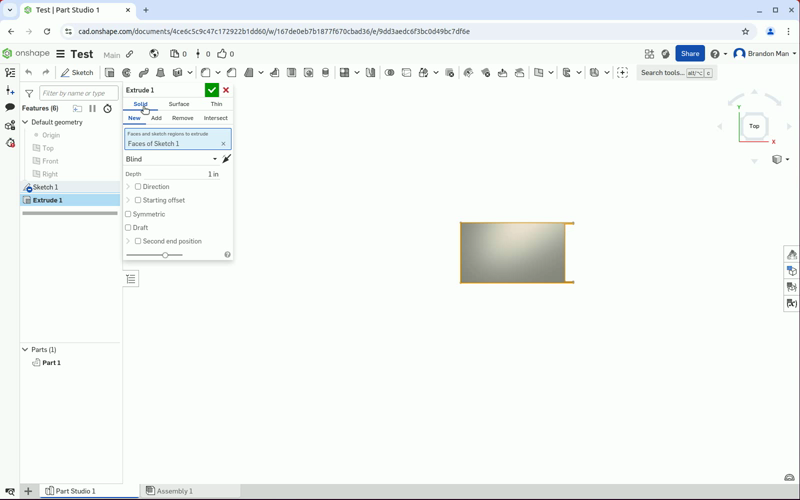
click(143, 106)
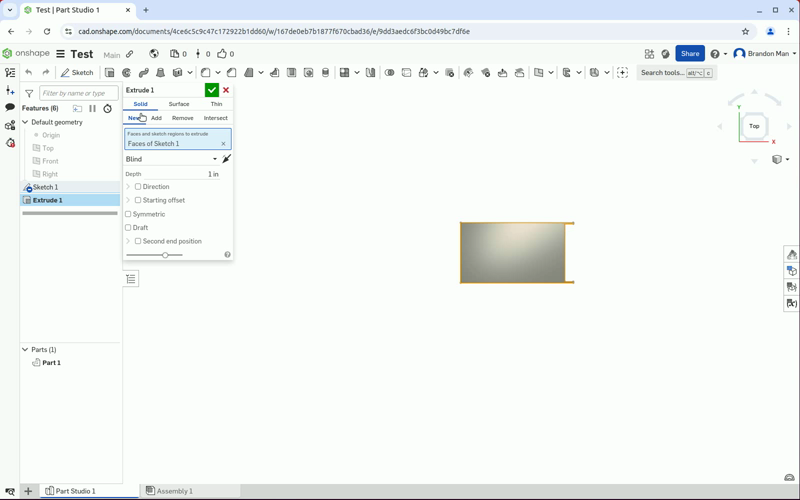
mouse_move(137, 120)
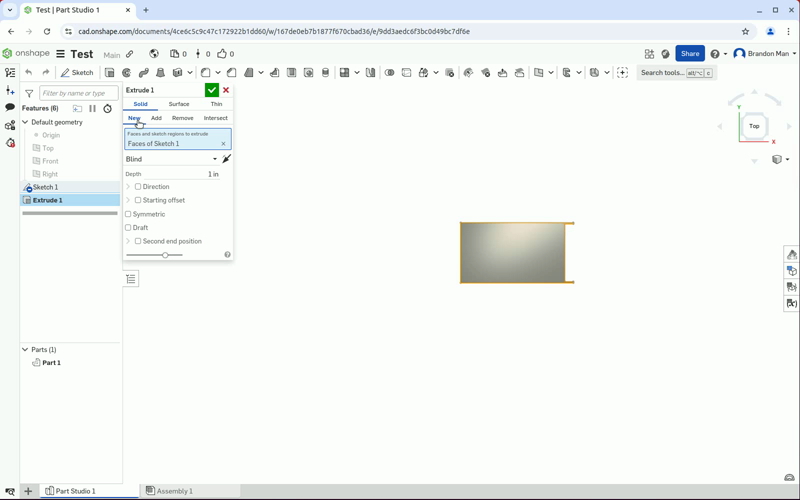
click(137, 120)
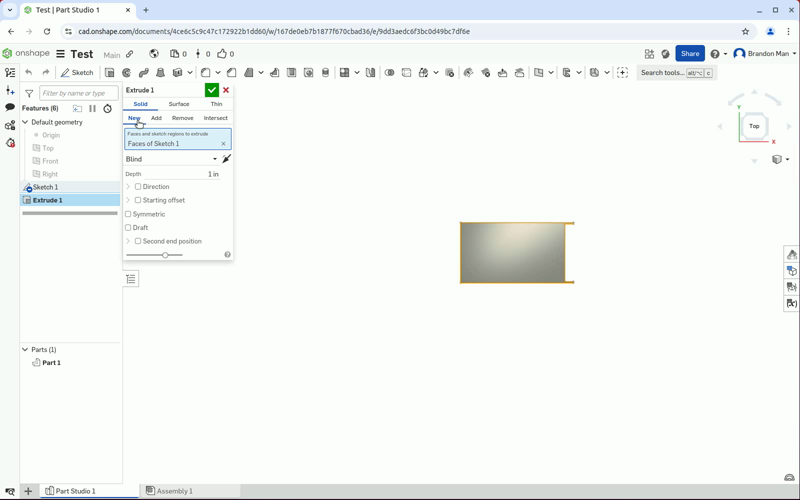
key(tab, 4)
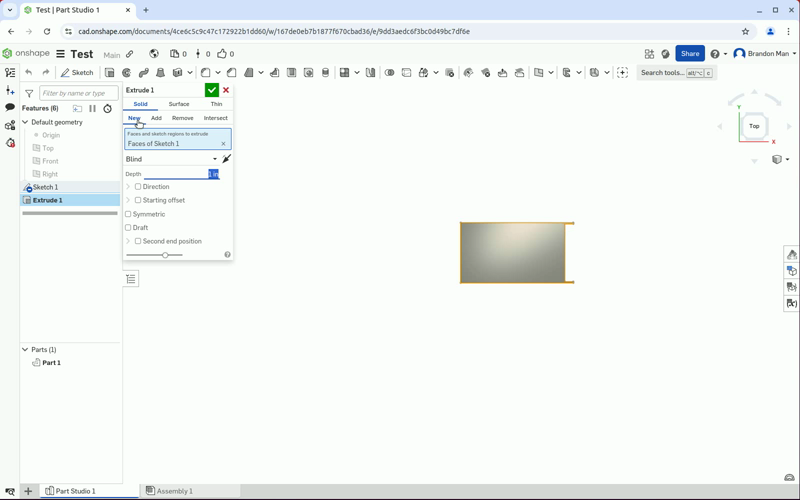
text(3.129)
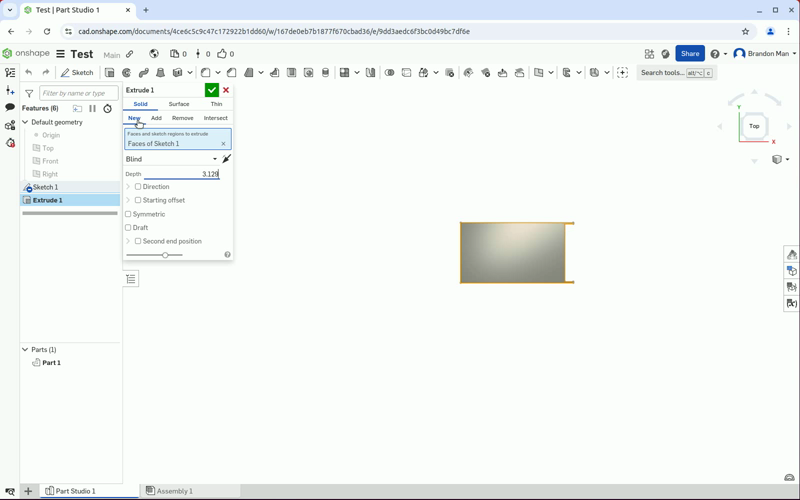
key(enter)
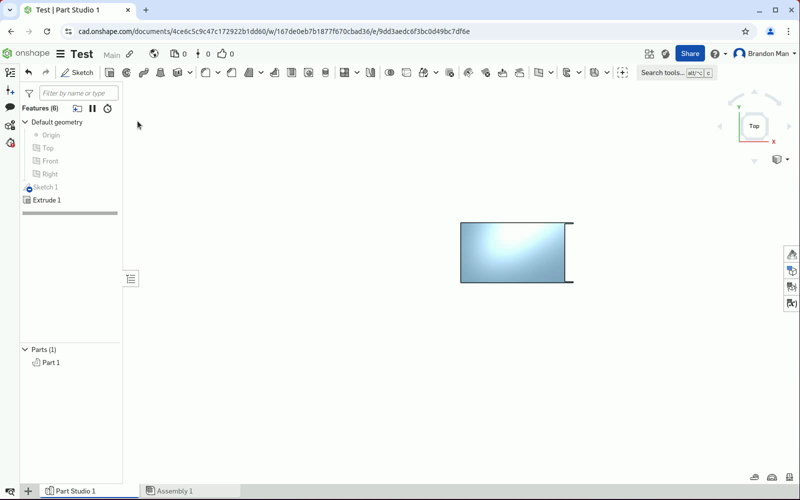
key(shift+h)
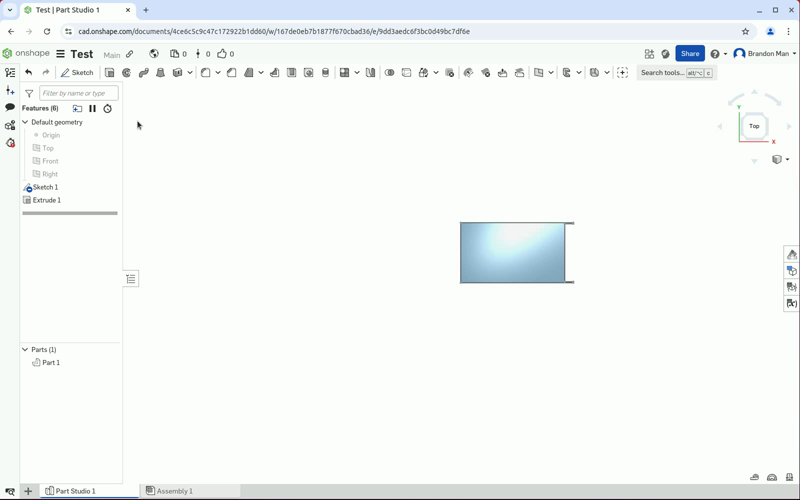
key(shift+h)
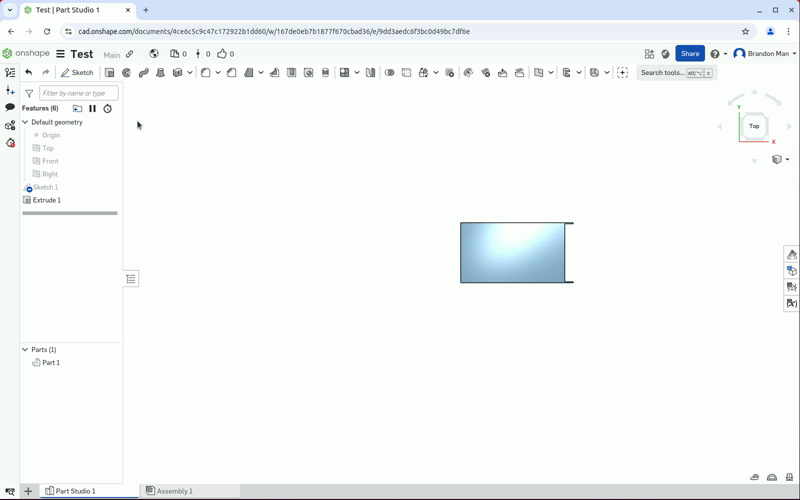
mouse_move(73, 189)
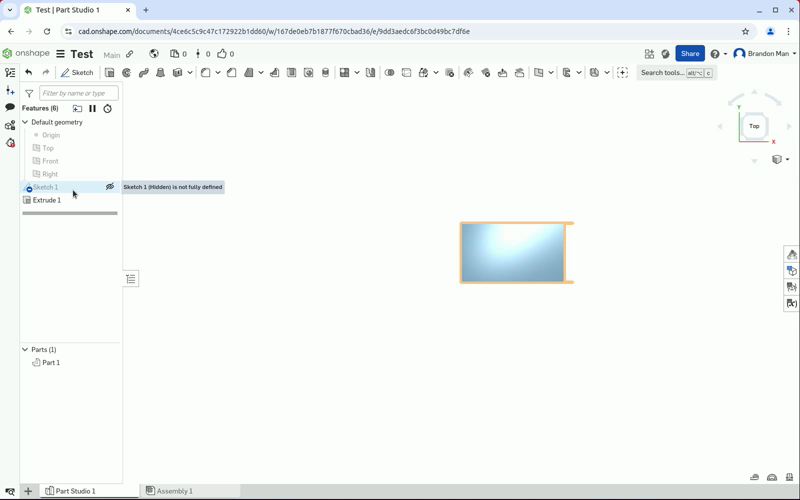
click(73, 189)
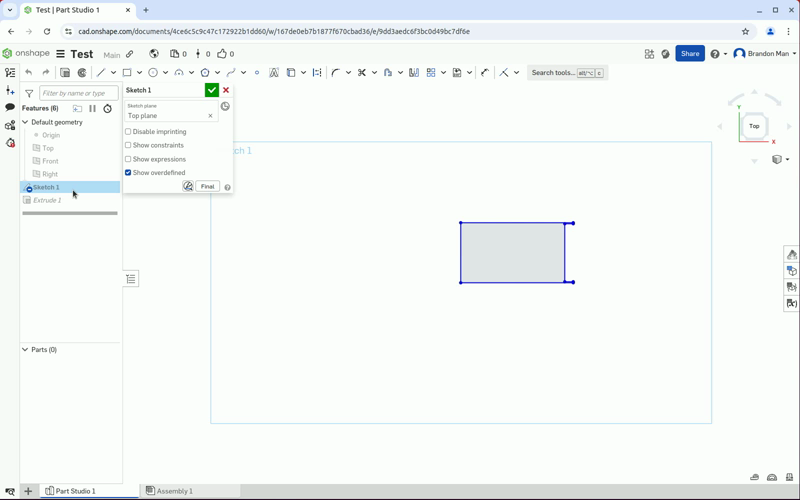
mouse_move(229, 92)
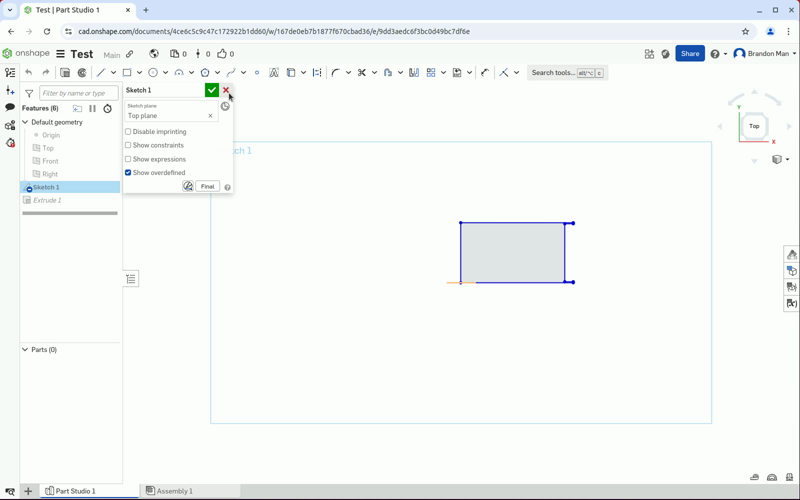
click(229, 92)
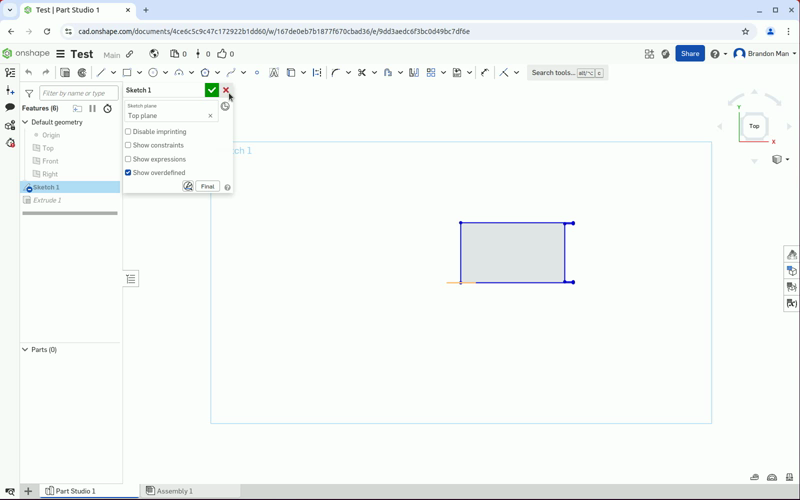
key(shift+s)
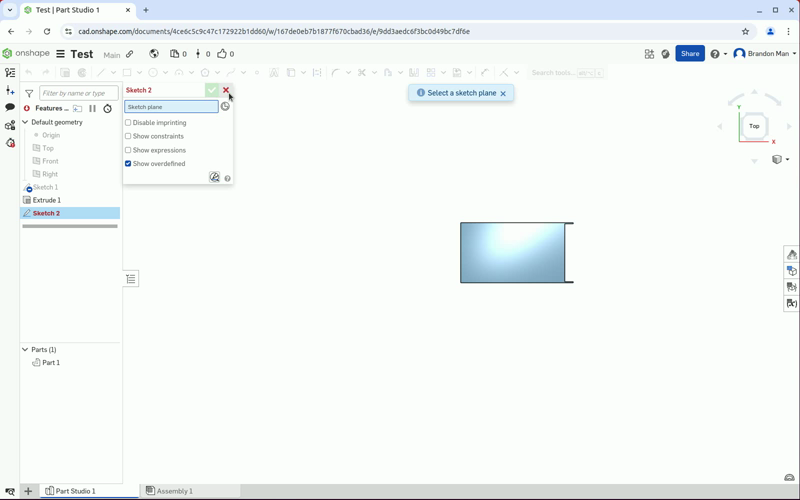
mouse_move(73, 150)
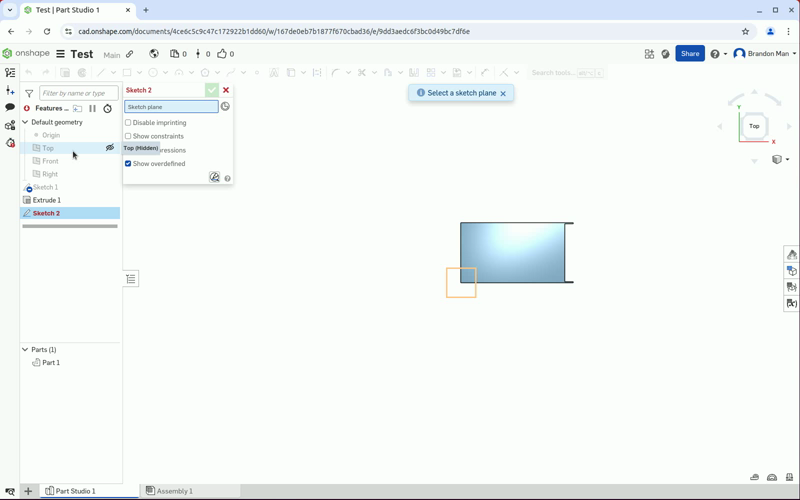
click(73, 150)
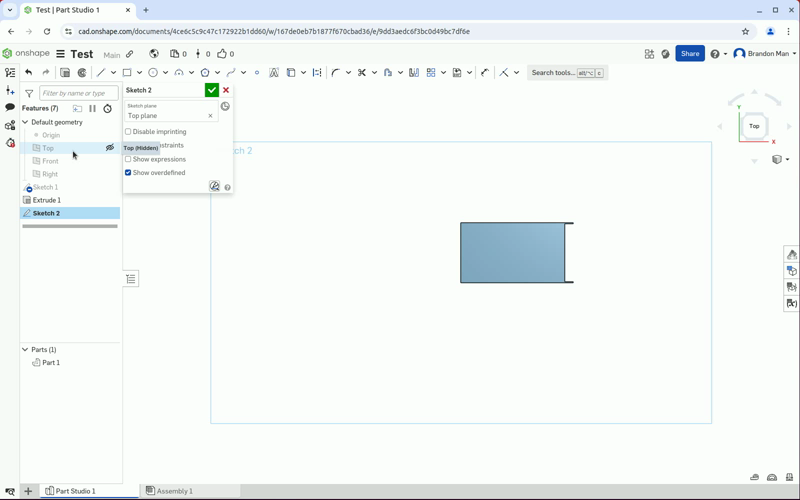
mouse_move(73, 352)
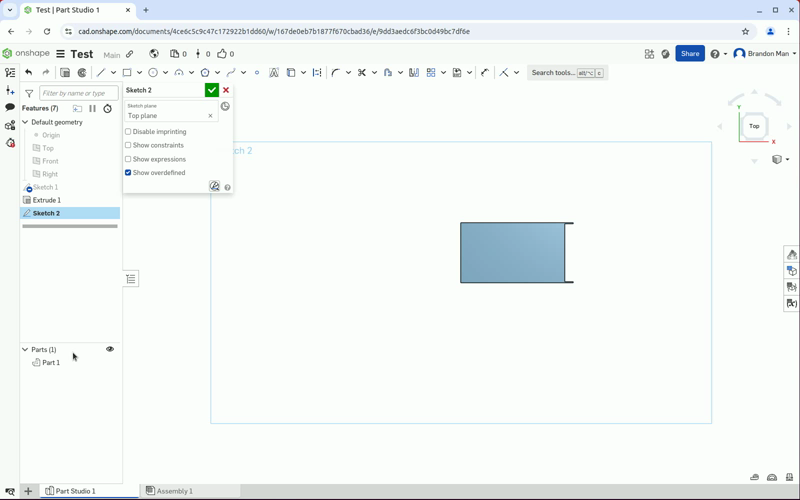
key(y)
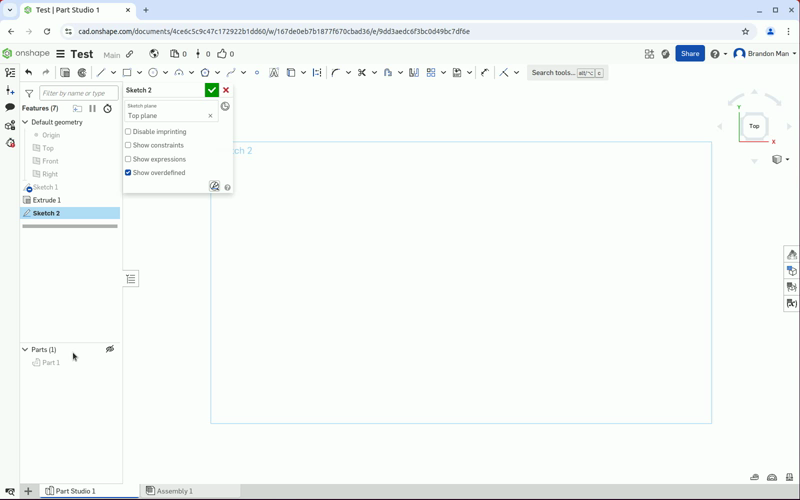
key(l)
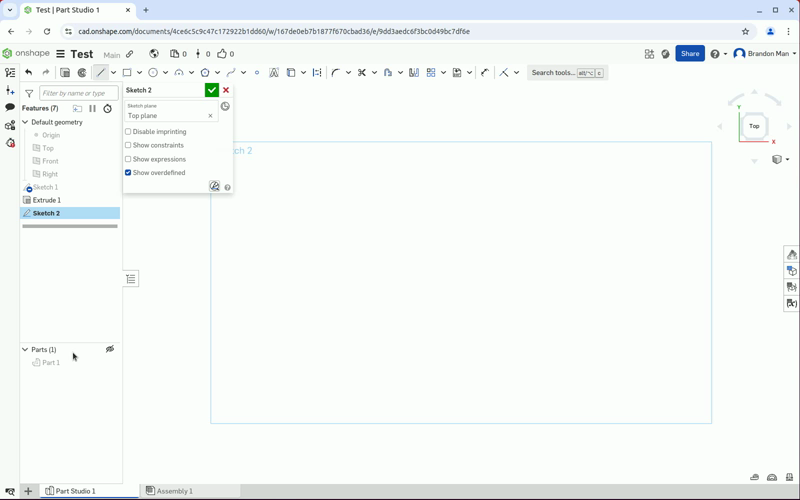
key_down(shift)
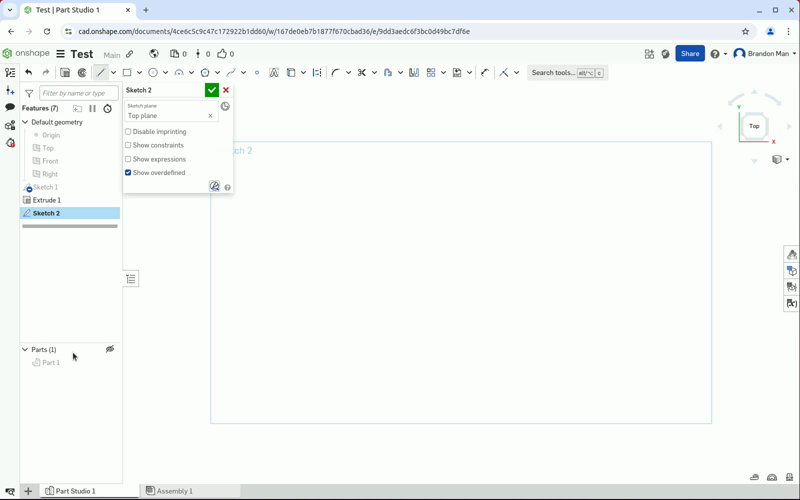
mouse_move(564, 281)
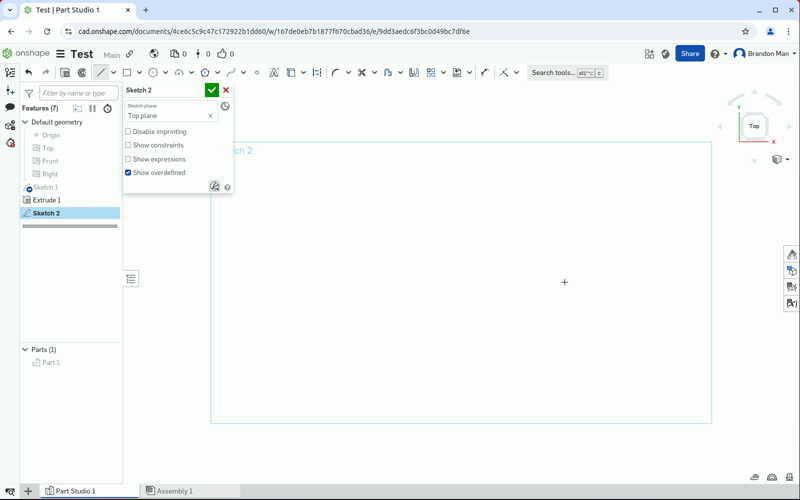
click(564, 281)
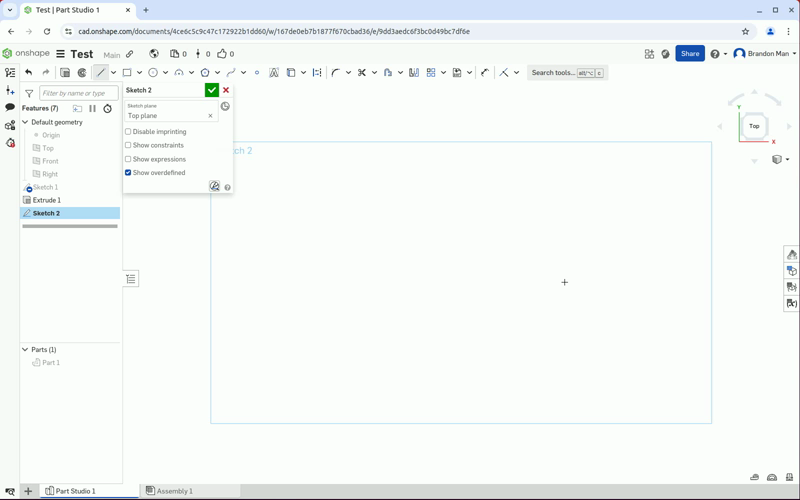
key_up(shift)
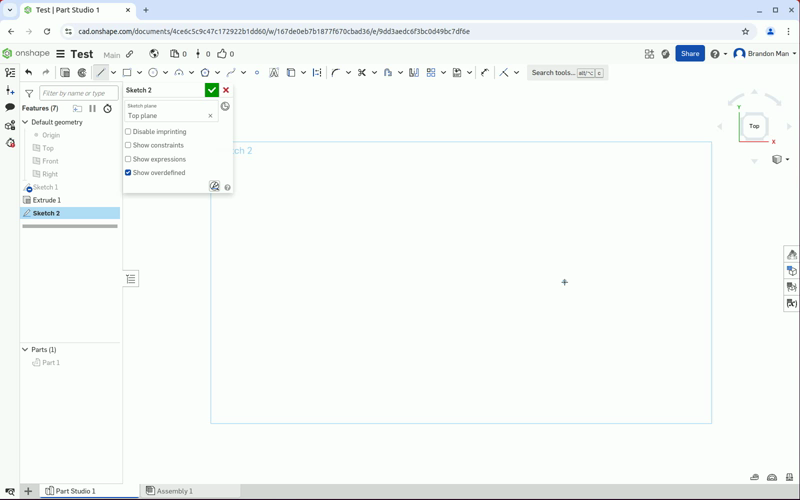
key_down(shift)
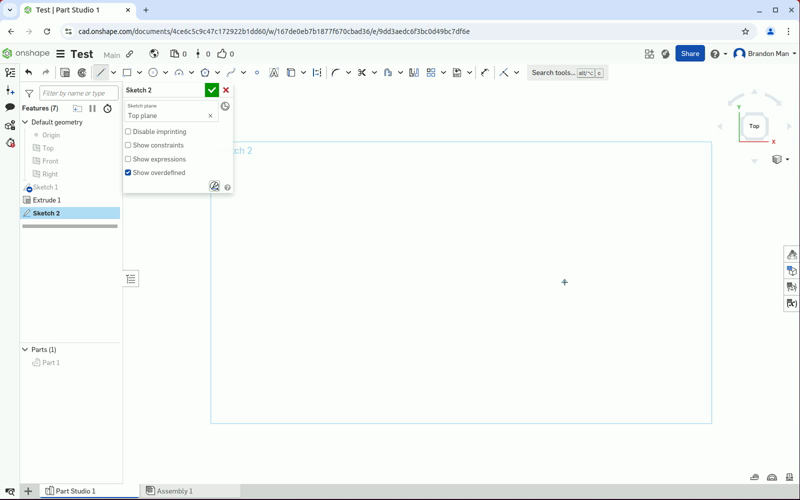
mouse_move(589, 281)
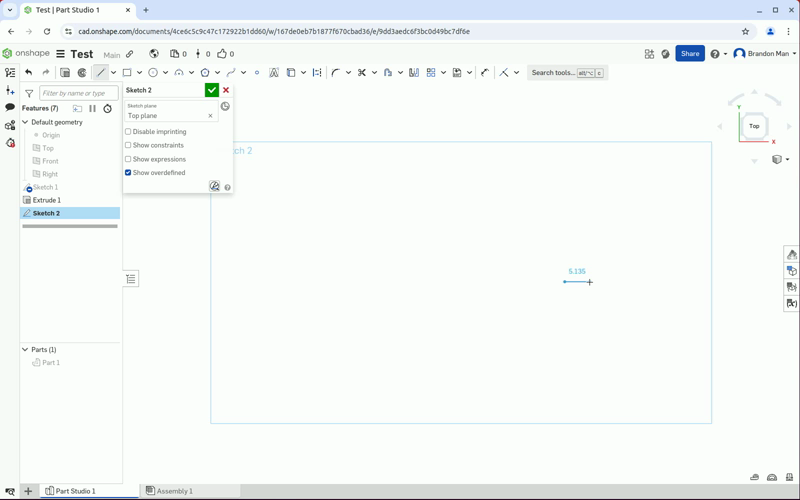
mouse_move(573, 281)
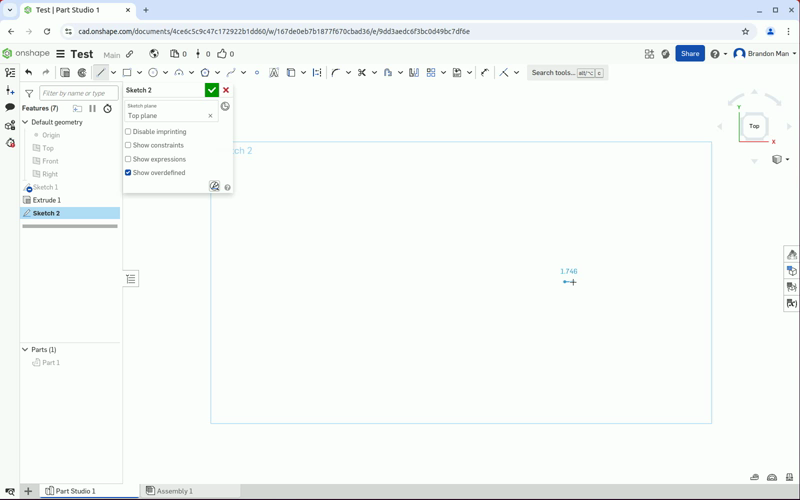
click(573, 281)
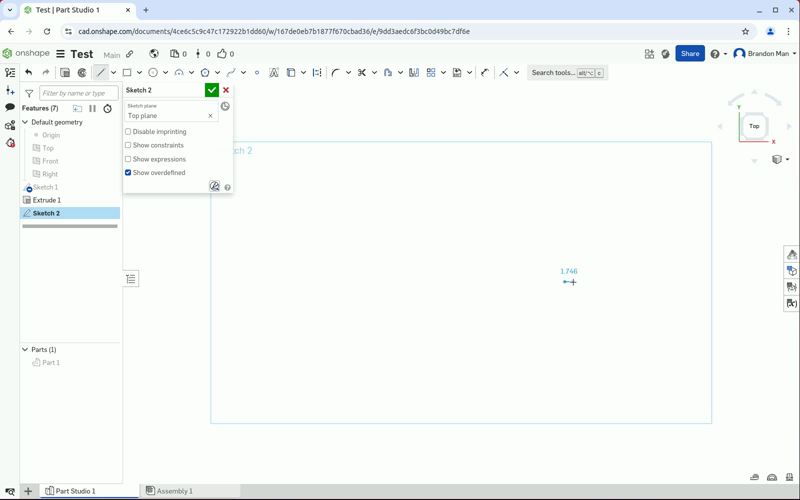
key_up(shift)
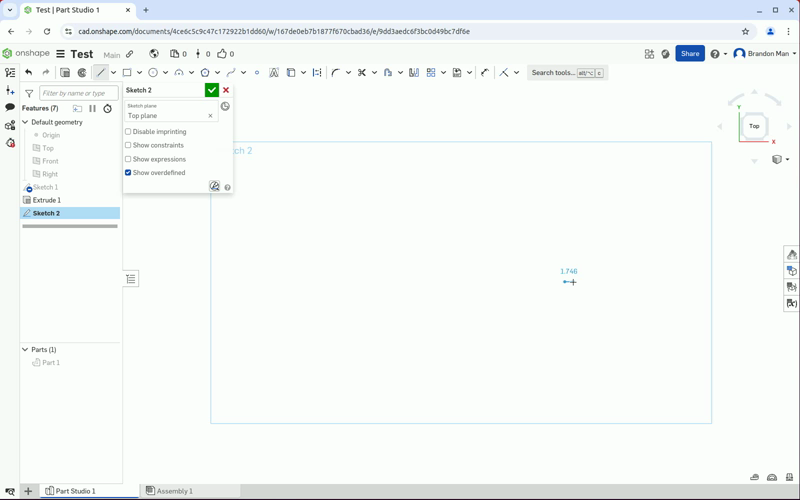
key_down(shift)
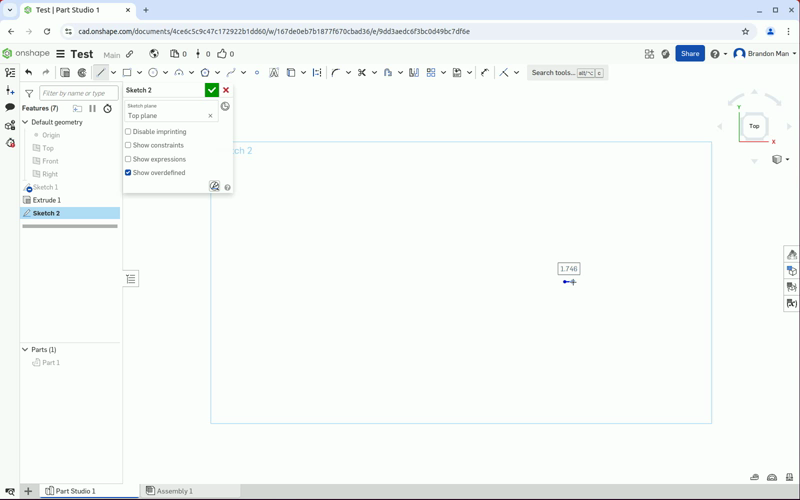
mouse_move(589, 281)
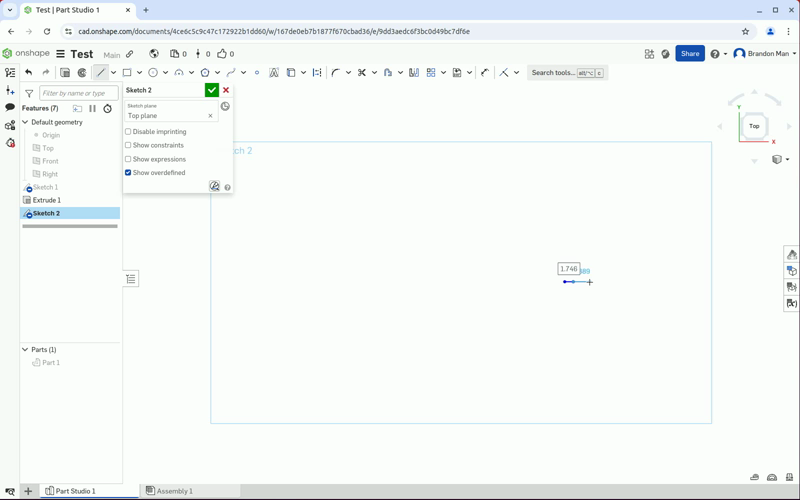
mouse_move(573, 222)
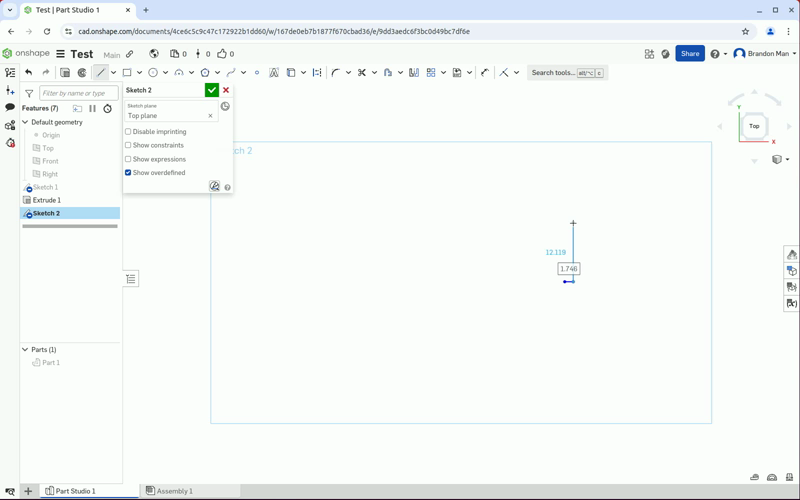
click(573, 222)
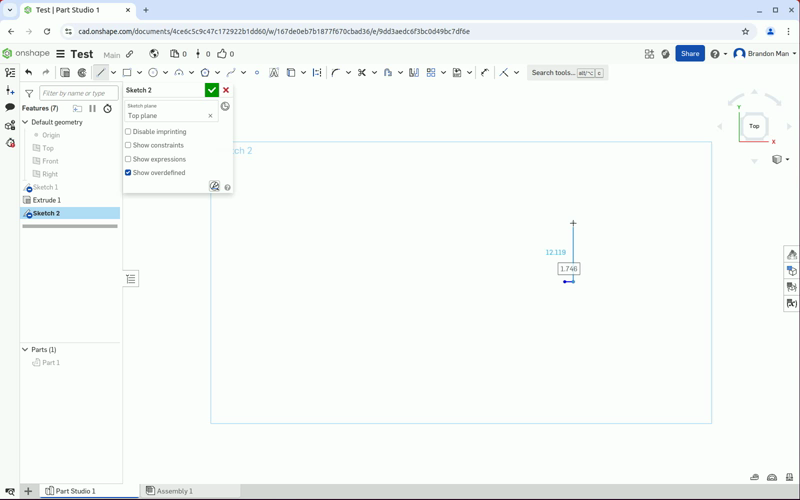
key_up(shift)
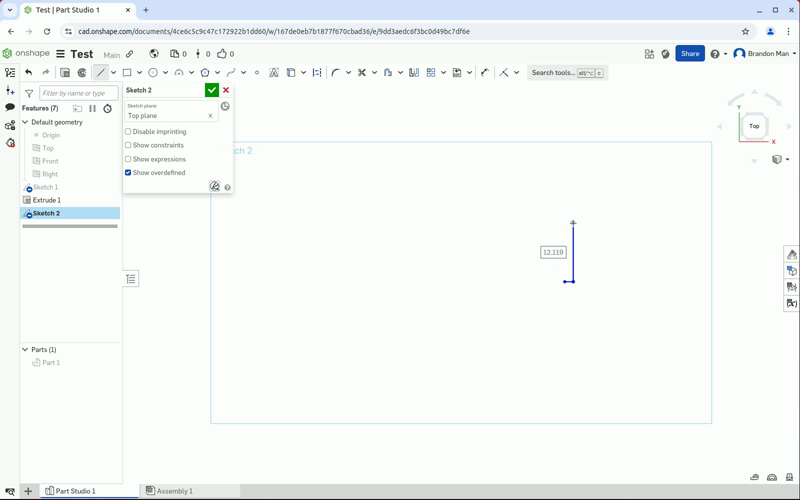
key_down(shift)
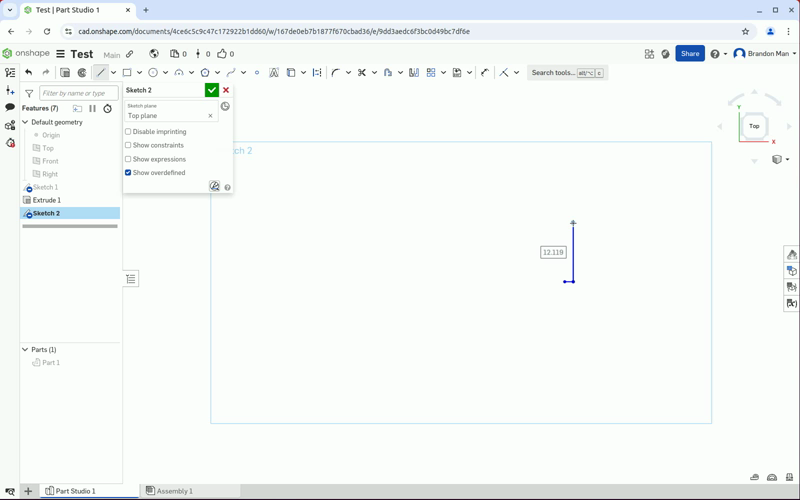
mouse_move(589, 222)
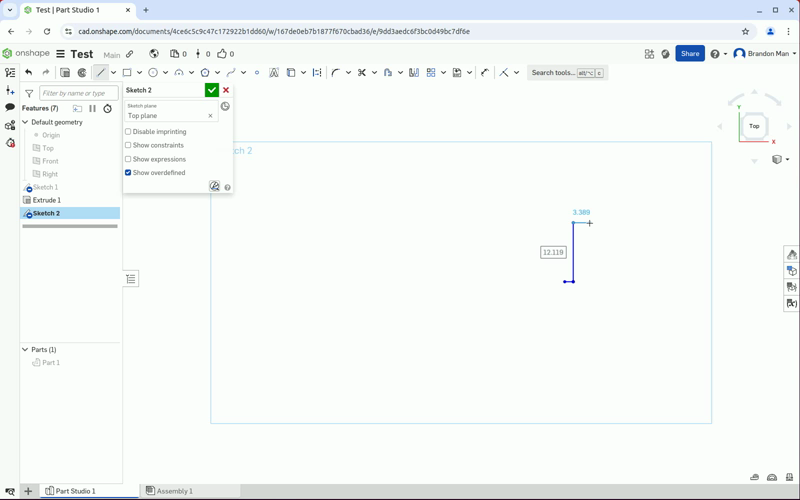
mouse_move(564, 222)
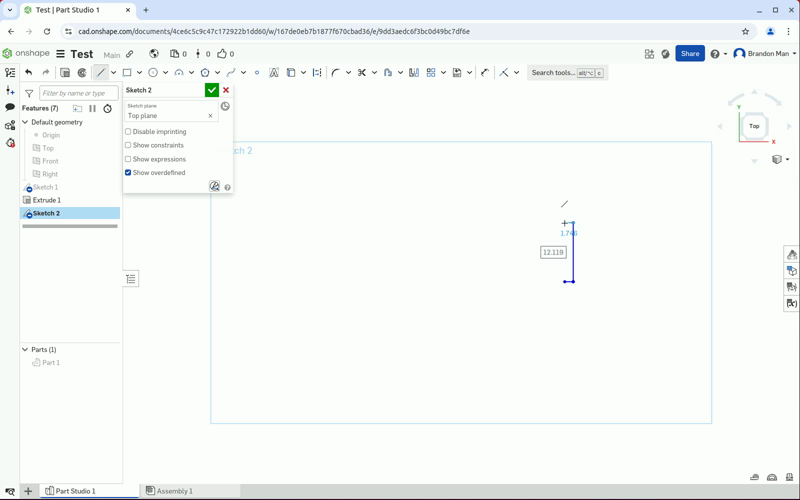
click(564, 222)
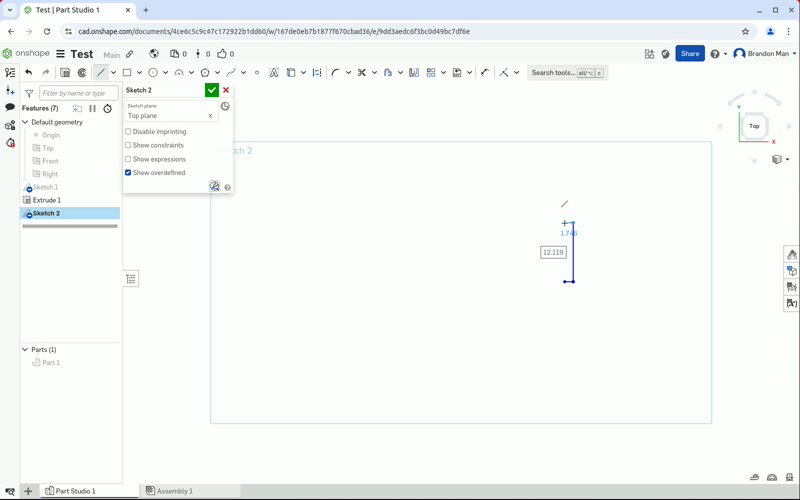
key_up(shift)
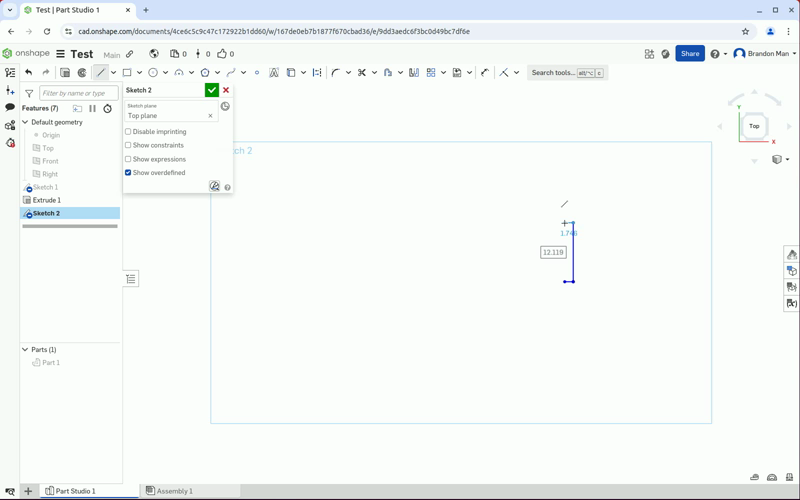
mouse_move(589, 222)
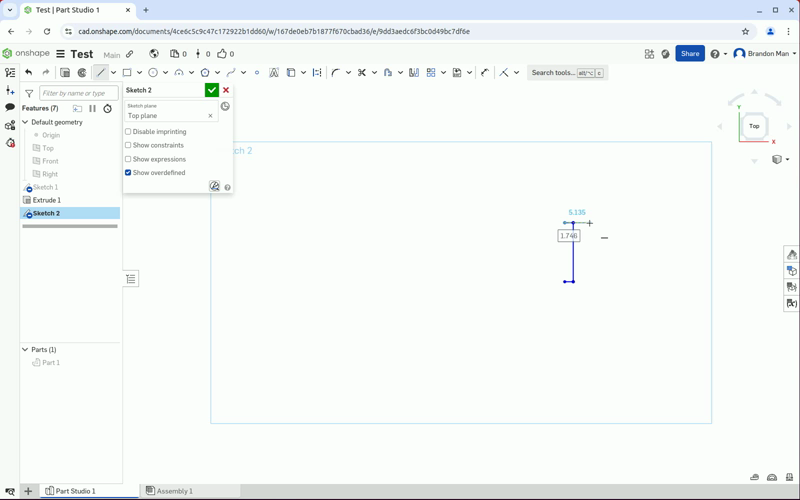
key_down(shift)
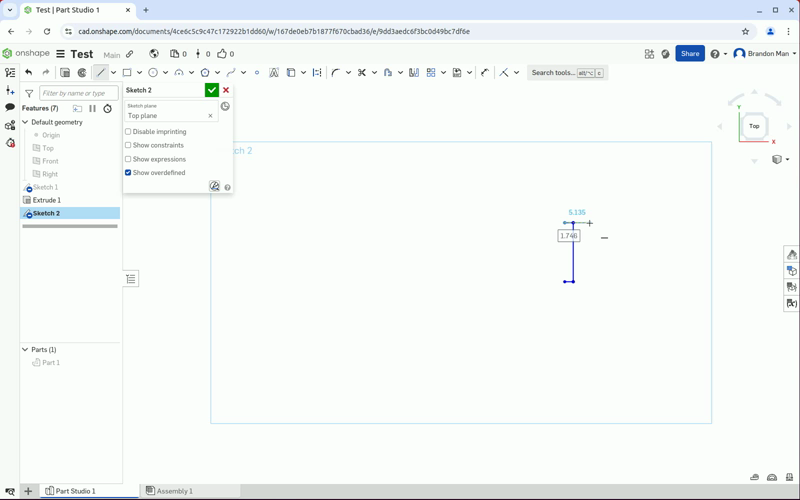
mouse_move(564, 281)
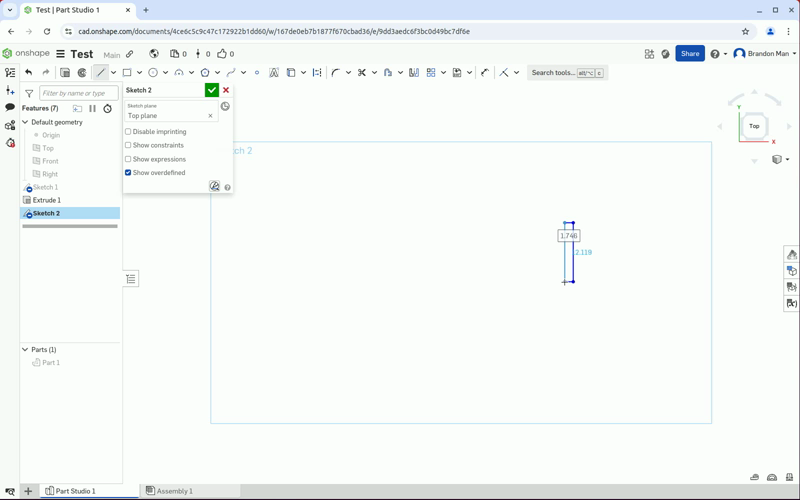
key_up(shift)
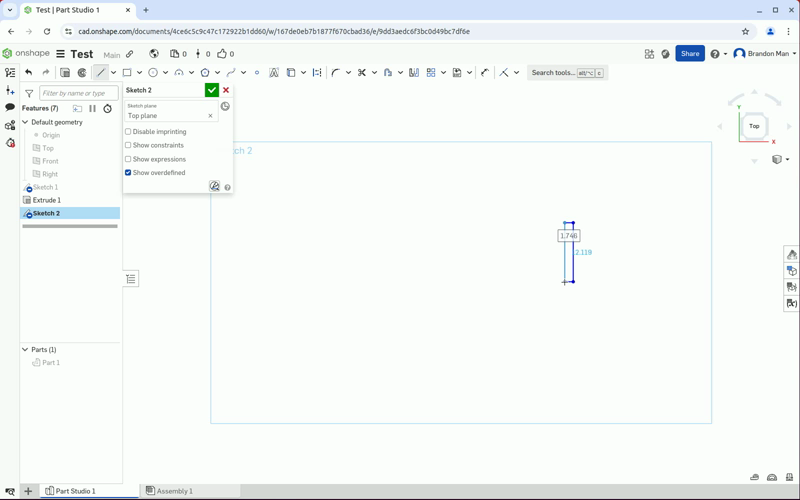
click(564, 281)
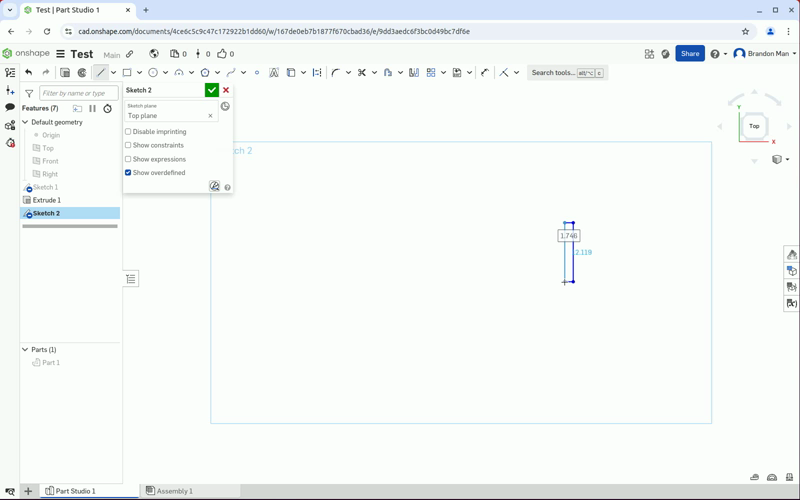
key(esc)
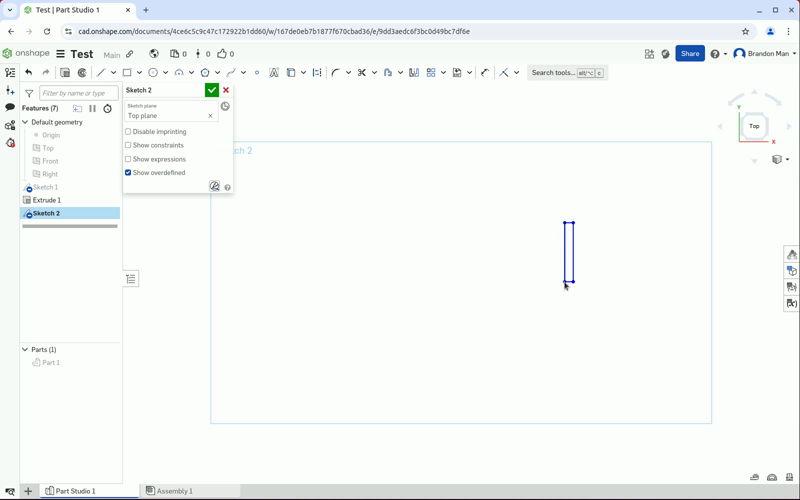
mouse_move(569, 279)
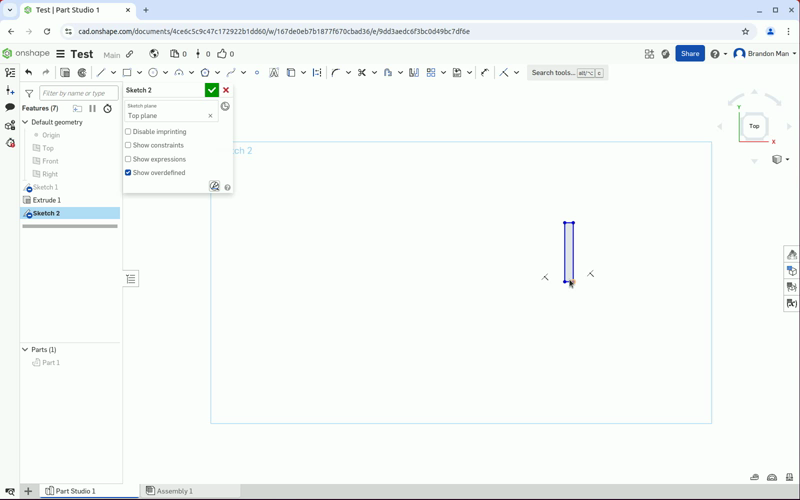
scroll(6)
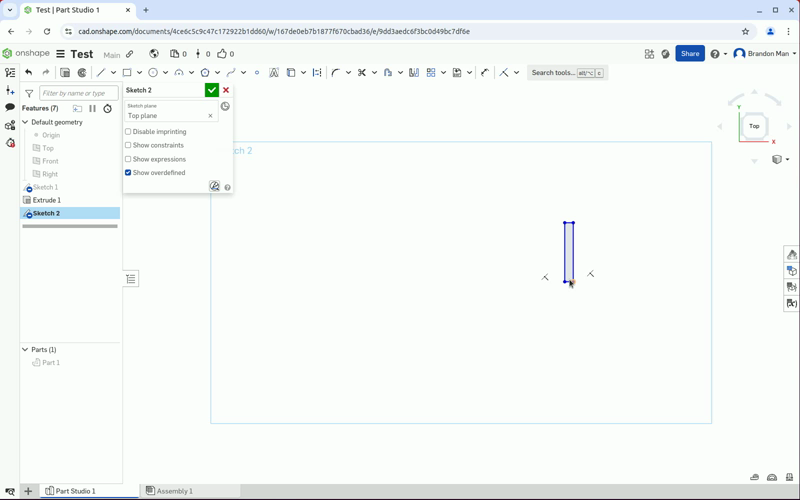
scroll(6)
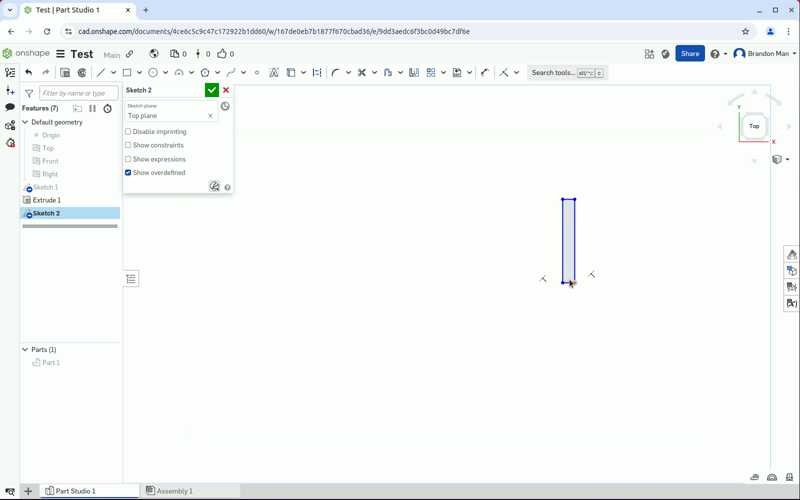
scroll(6)
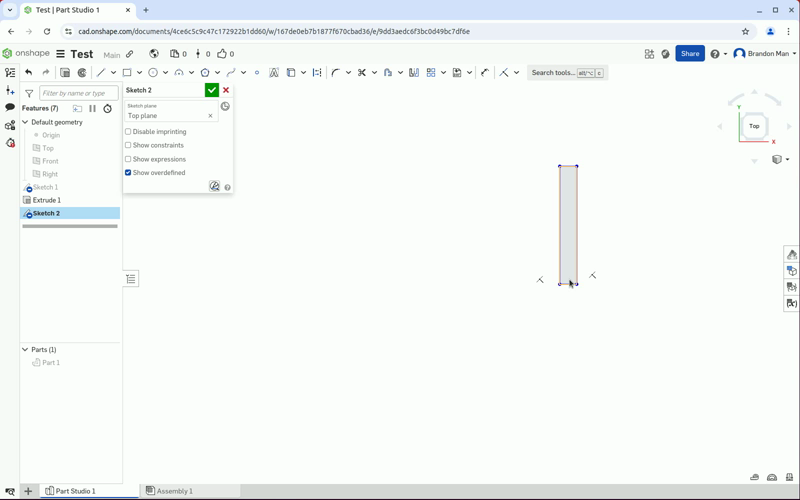
scroll(6)
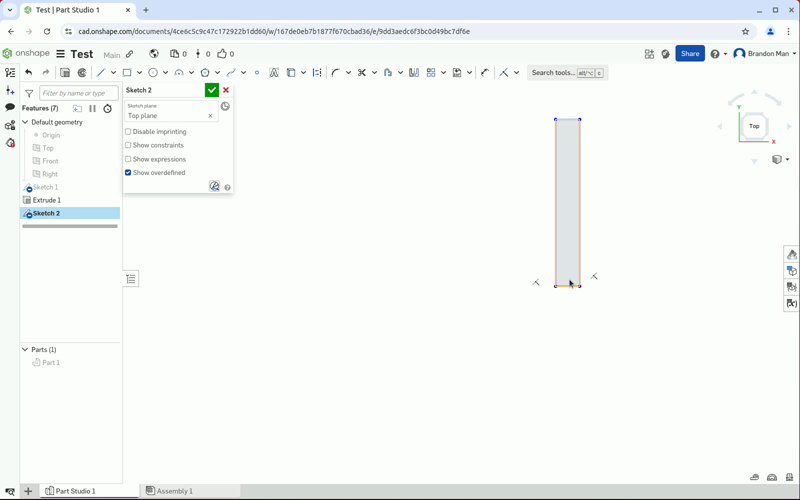
scroll(6)
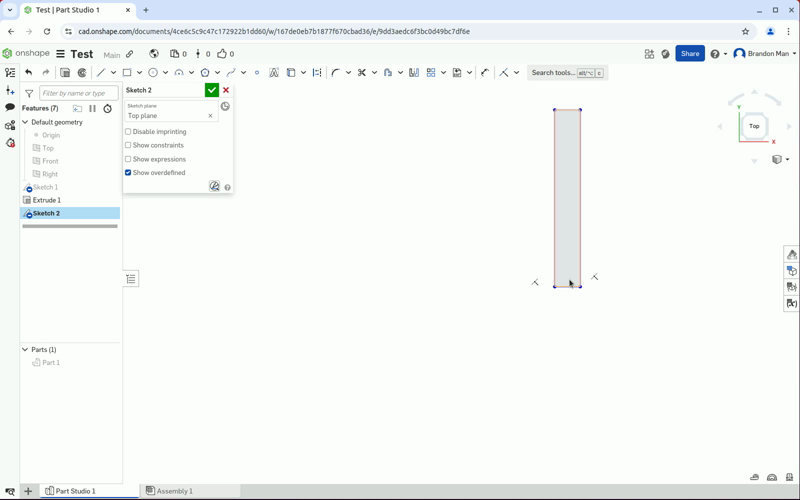
scroll(6)
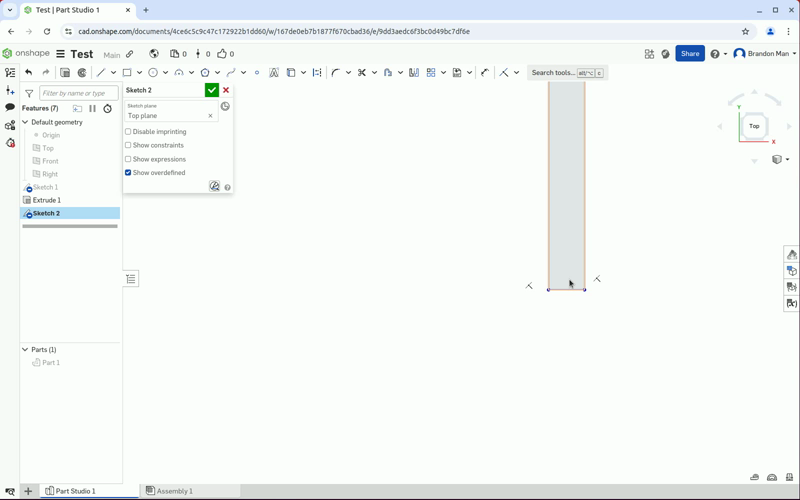
scroll(6)
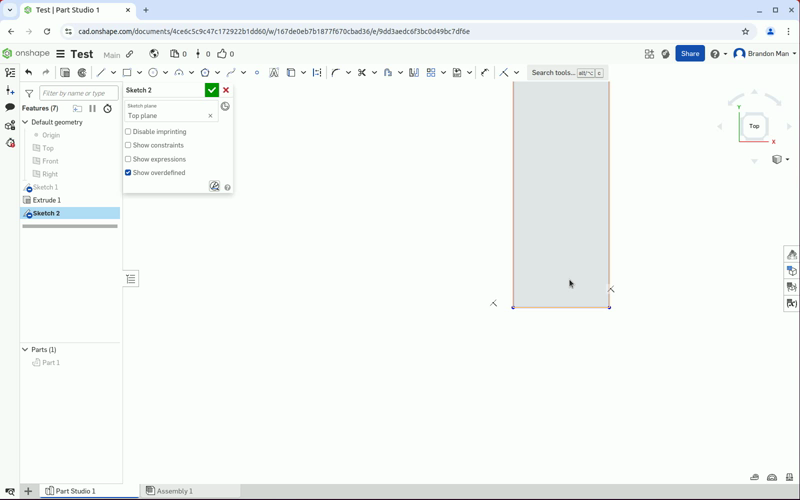
click(569, 279)
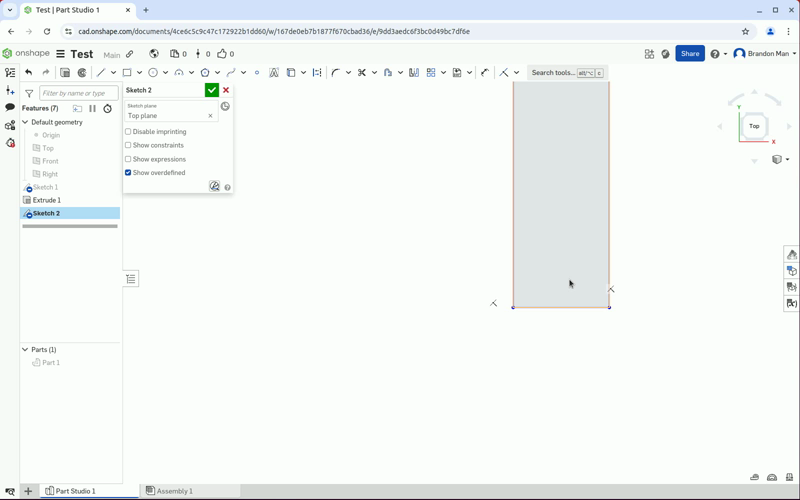
scroll(-6)
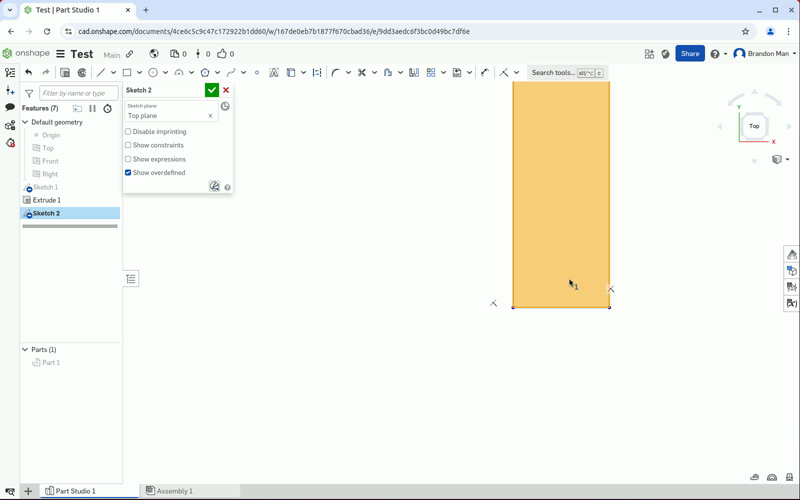
scroll(-6)
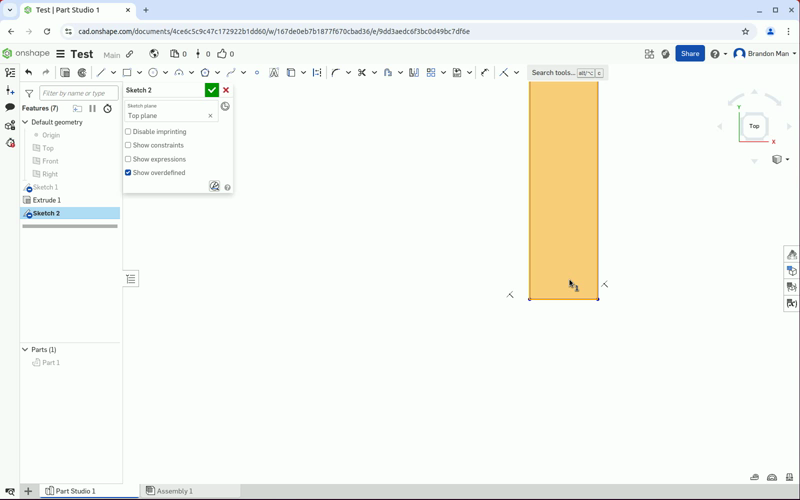
scroll(-6)
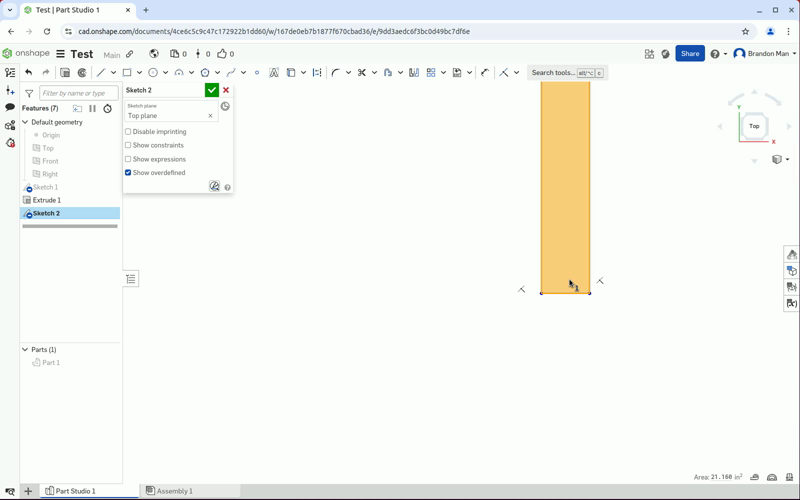
scroll(-6)
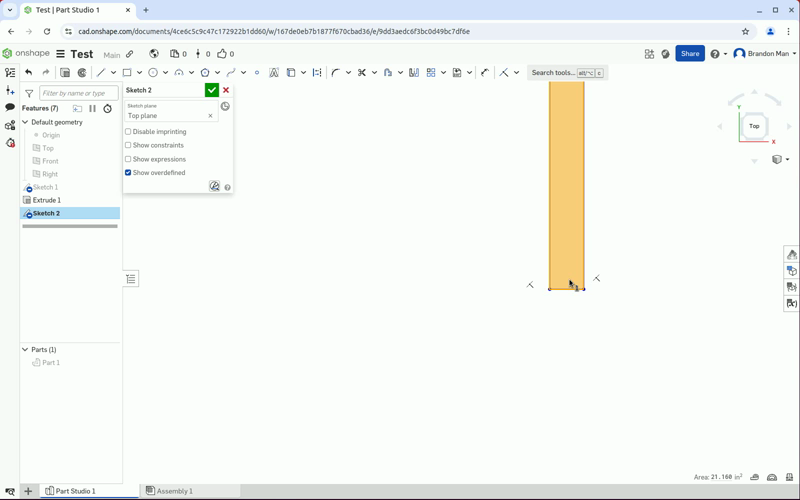
scroll(-6)
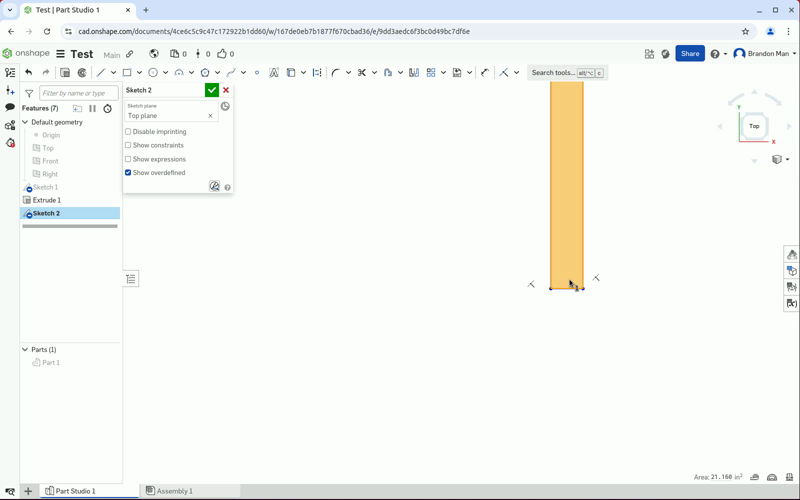
scroll(-6)
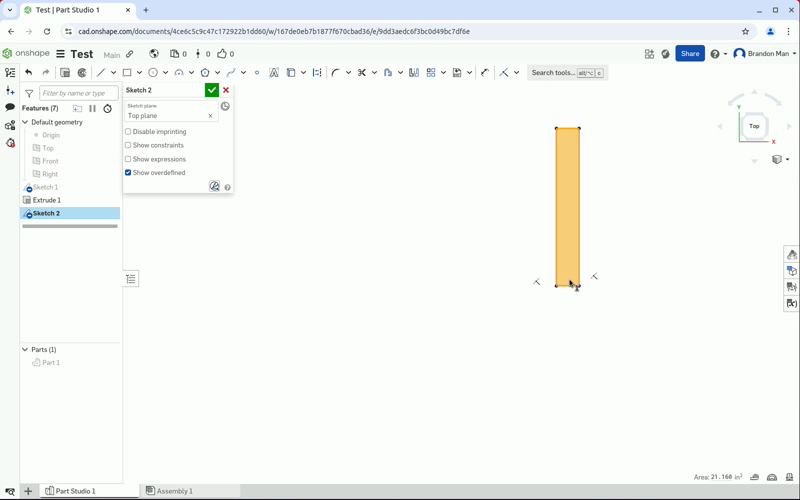
scroll(-6)
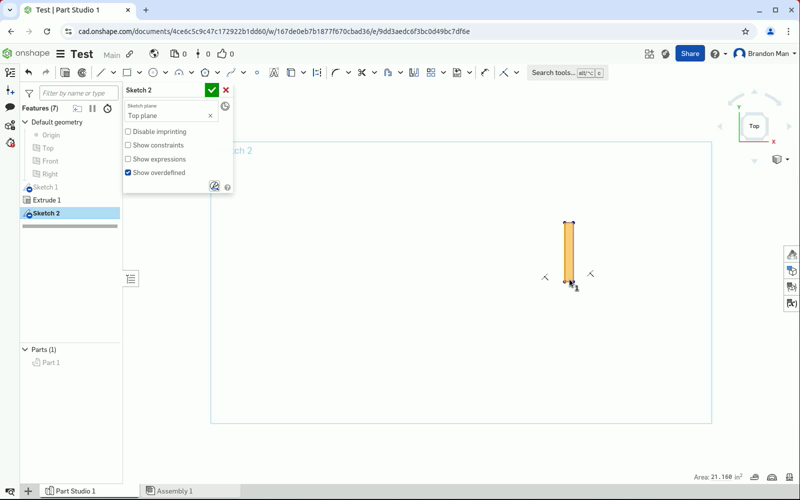
mouse_move(73, 352)
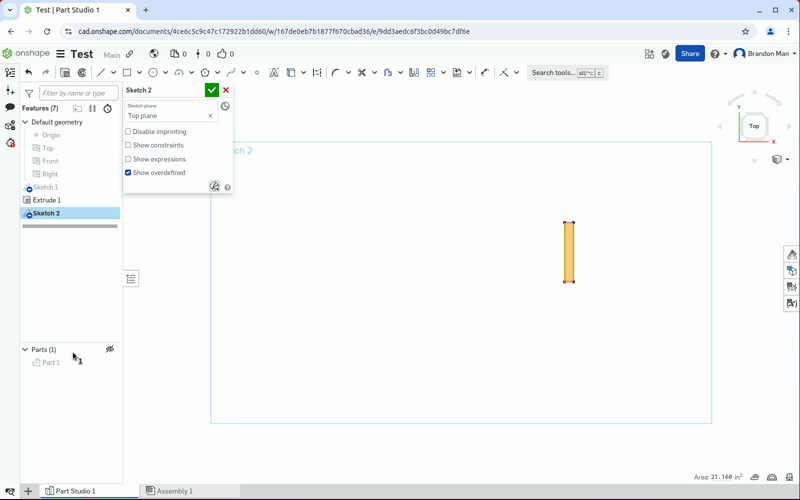
key(shift+y)
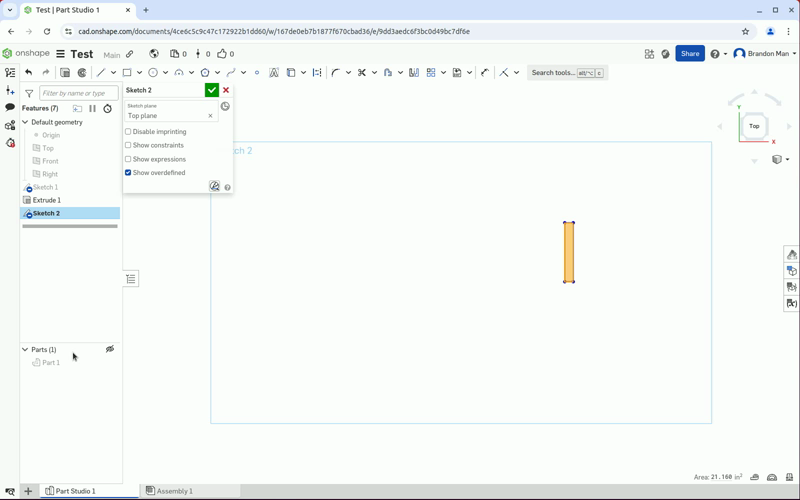
key(shift+e)
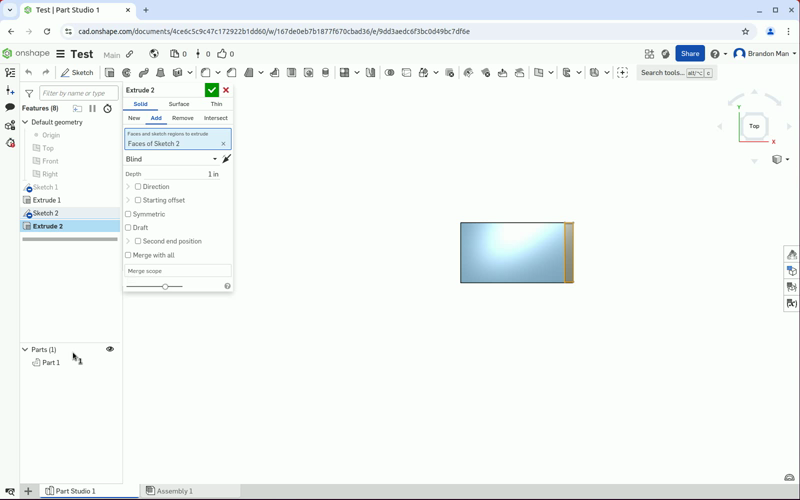
mouse_move(143, 106)
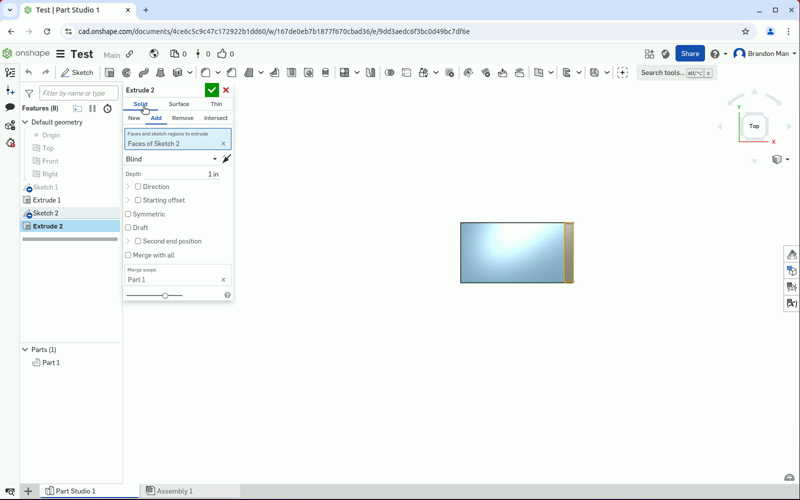
click(143, 106)
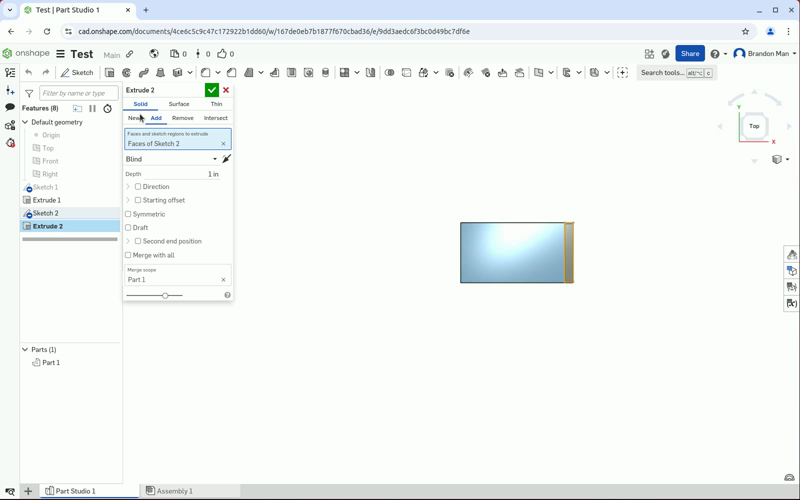
mouse_move(137, 120)
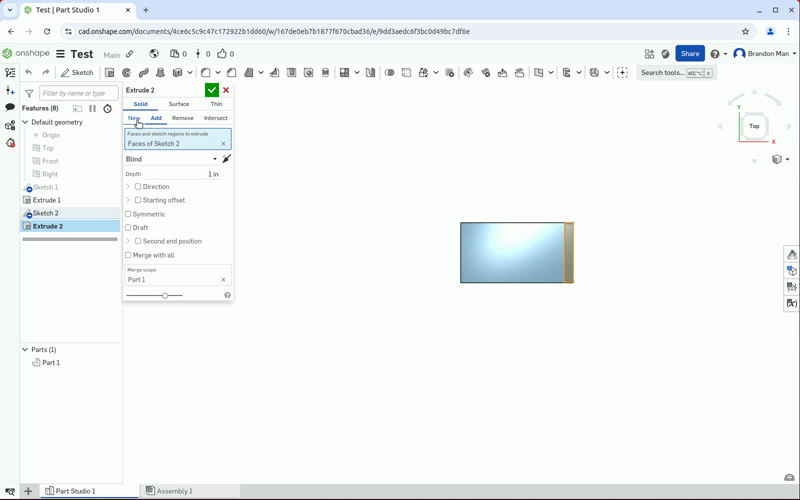
click(137, 120)
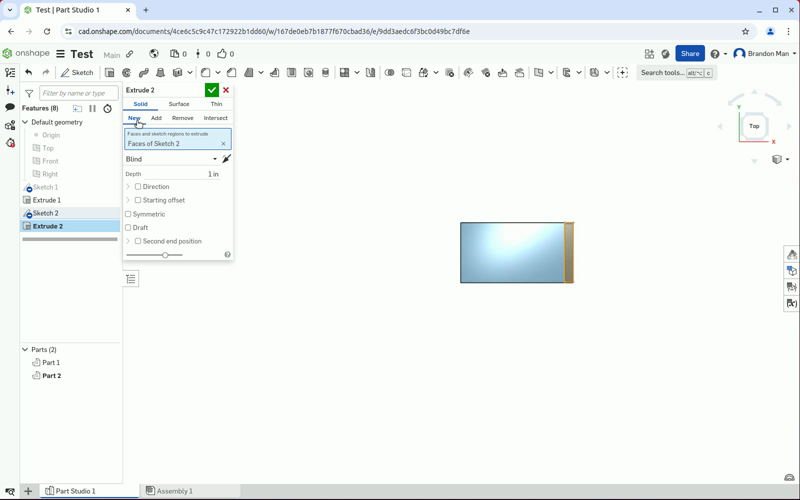
key(tab, 4)
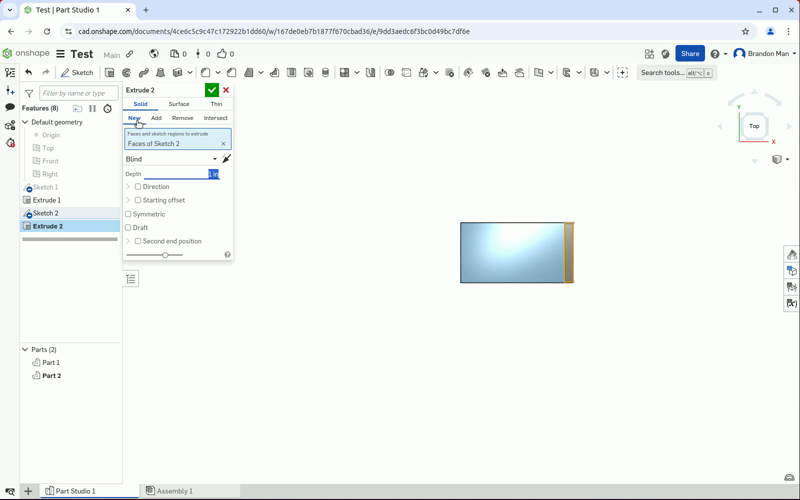
text(2.407)
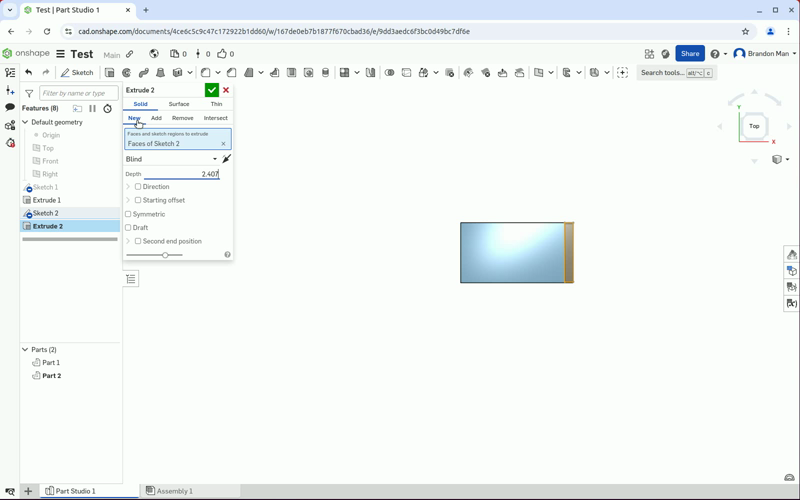
key(enter)
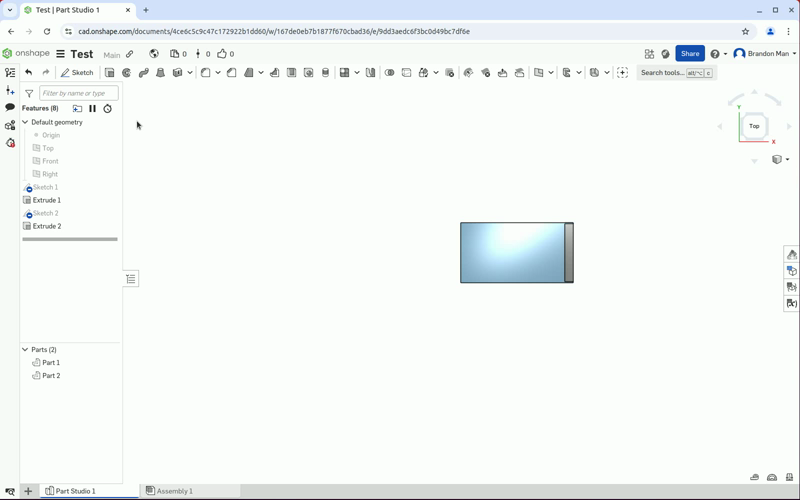
key(shift+h)
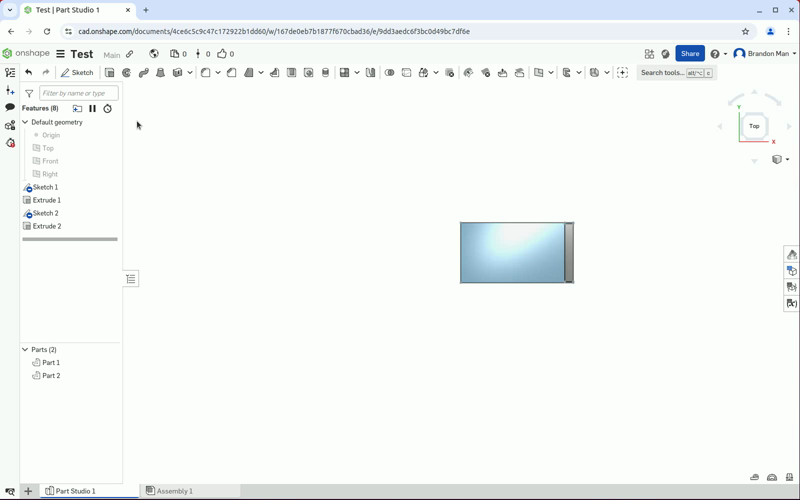
key(shift+h)
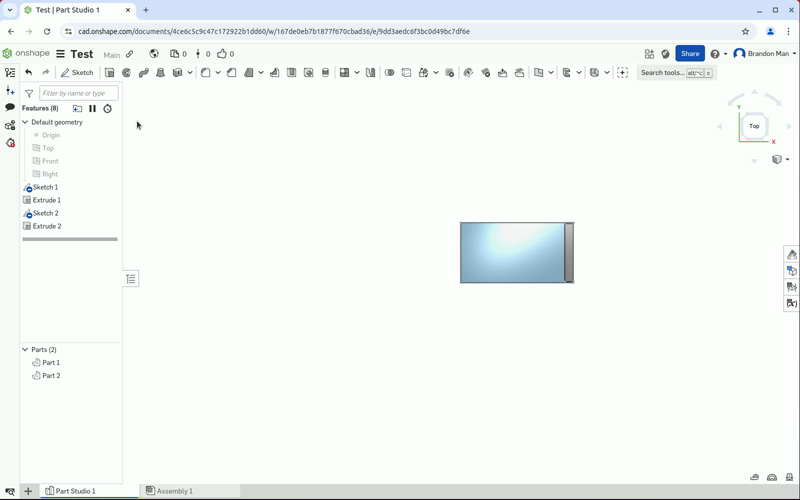
key(shift+7)
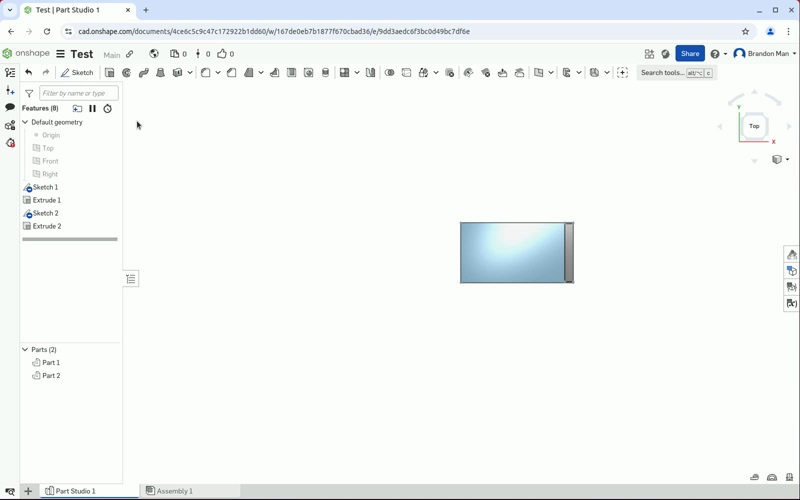
key(up, 3)
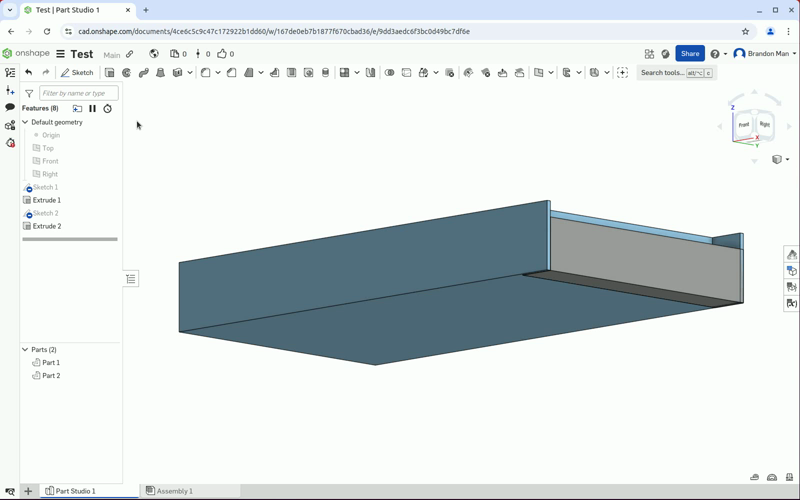
key(left, 3)
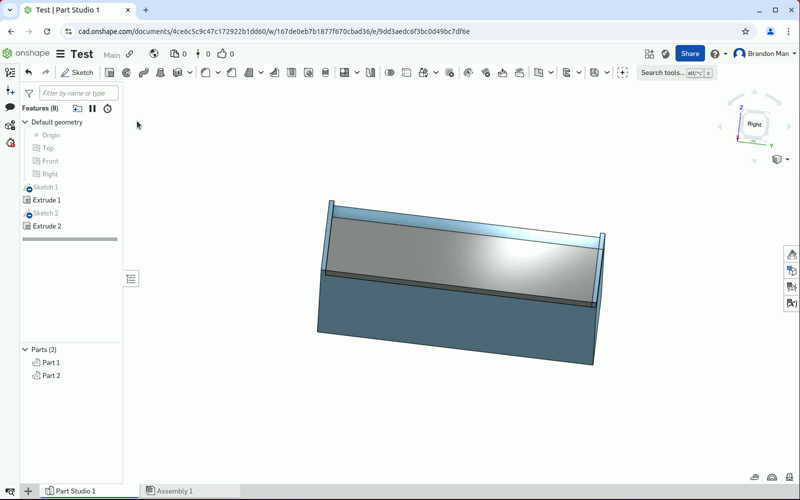
key(right, 3)
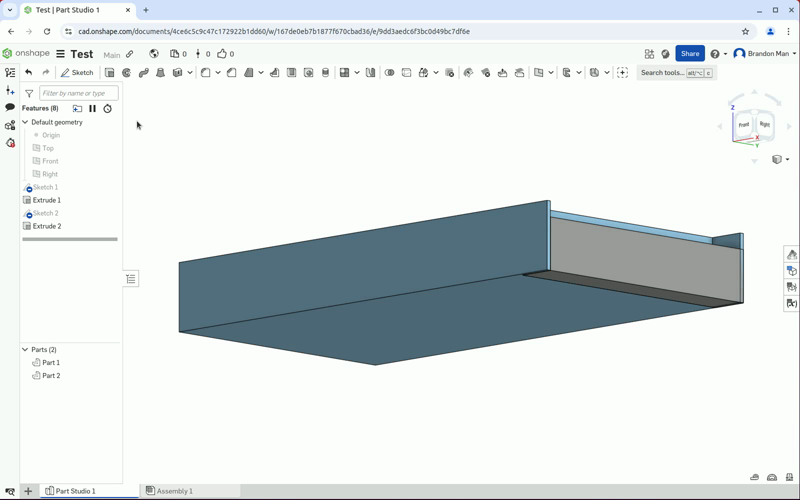
key(down, 3)
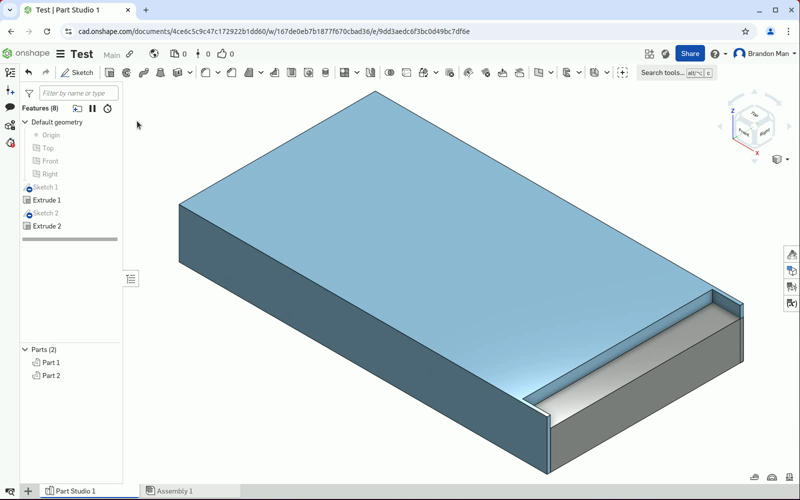
mouse_move(73, 189)
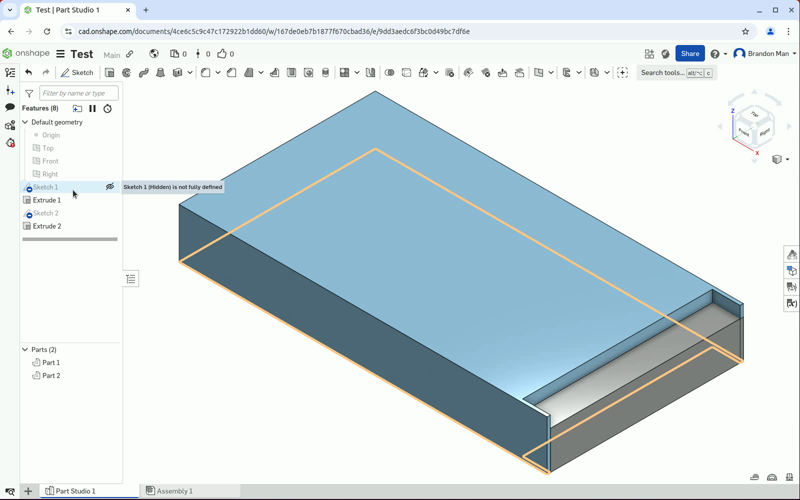
click(73, 189)